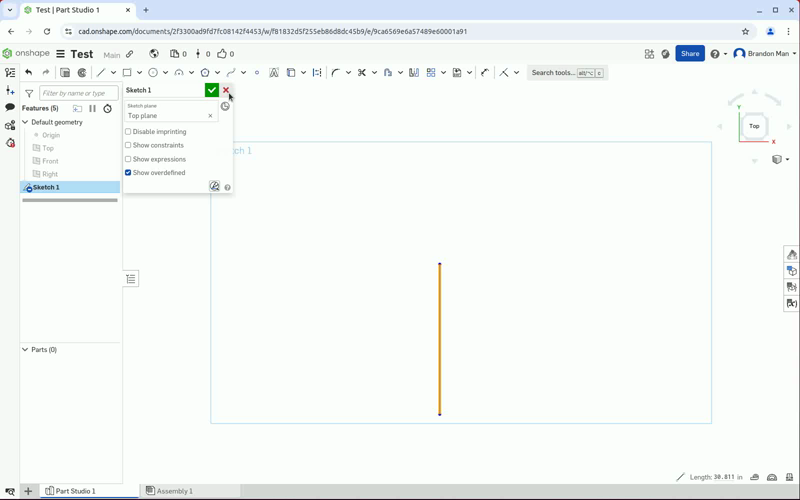
key(shift+h)
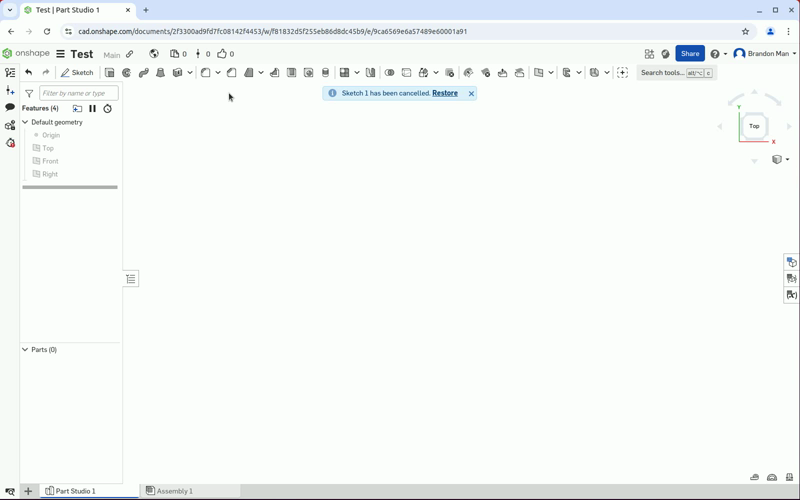
mouse_move(73, 352)
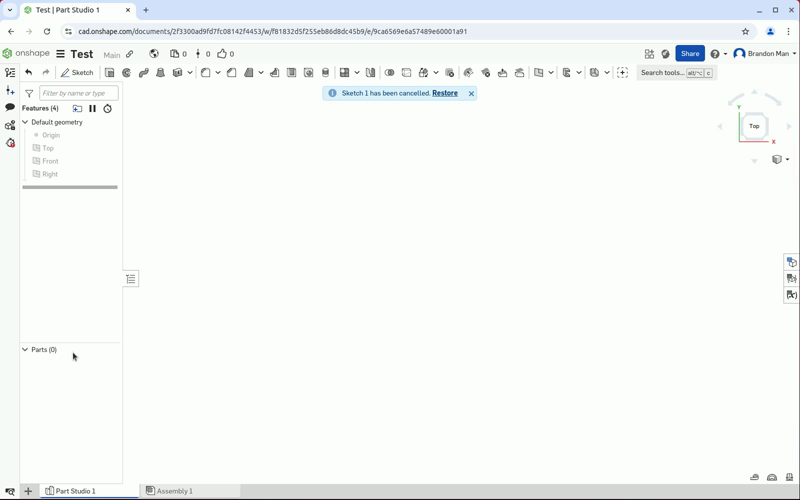
key(y)
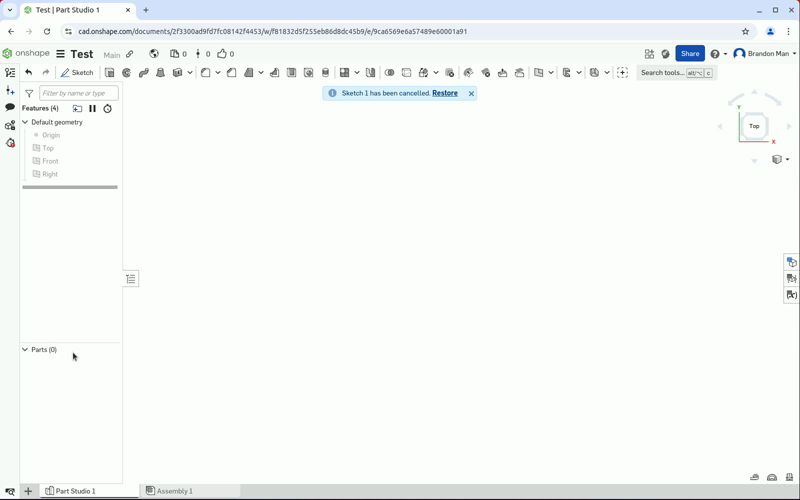
key(shift+p)
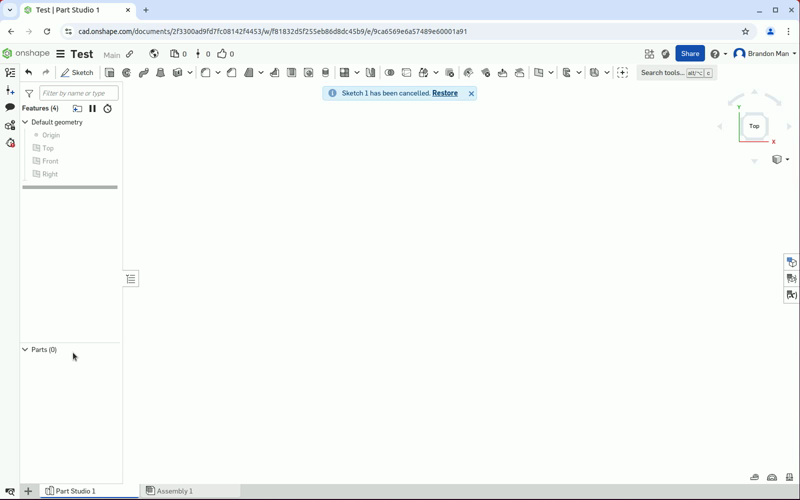
key(space)
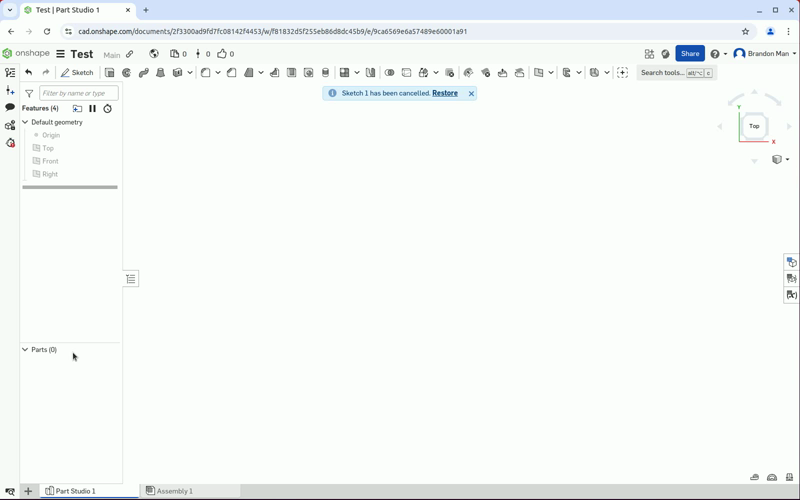
key_down(shift)
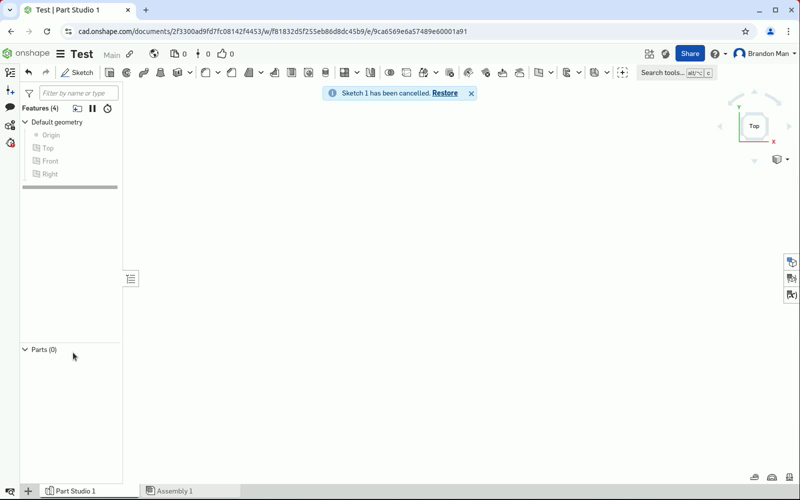
key(up)
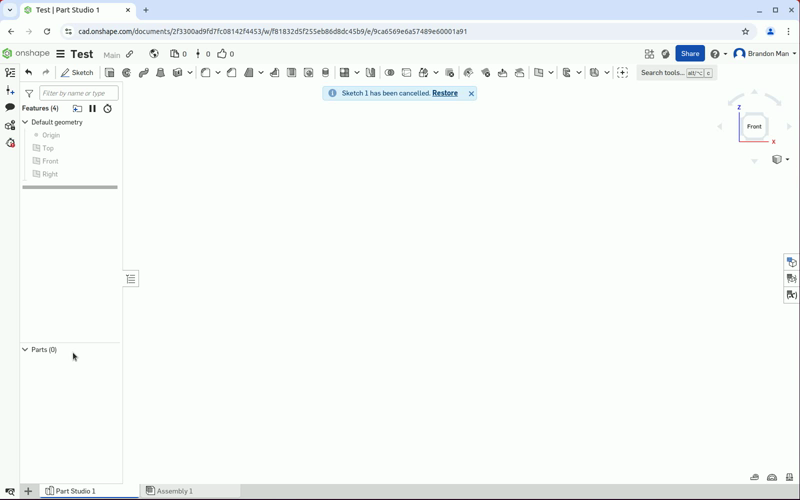
key_up(shift)
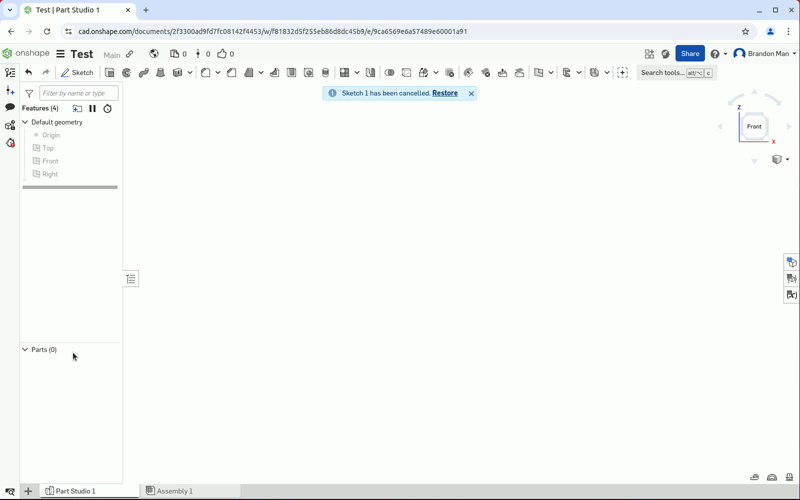
mouse_move(73, 352)
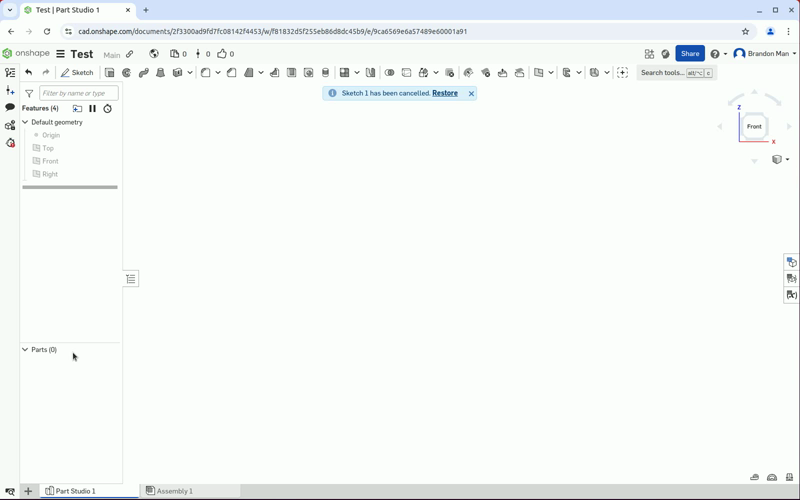
key(shift+y)
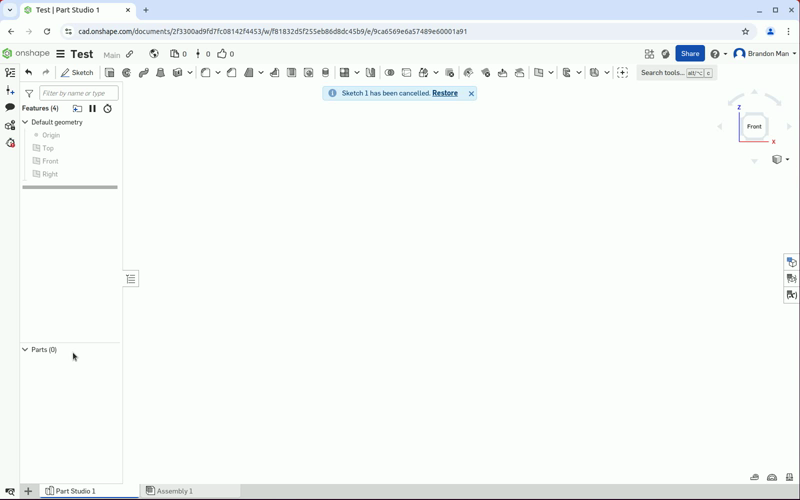
key(shift+s)
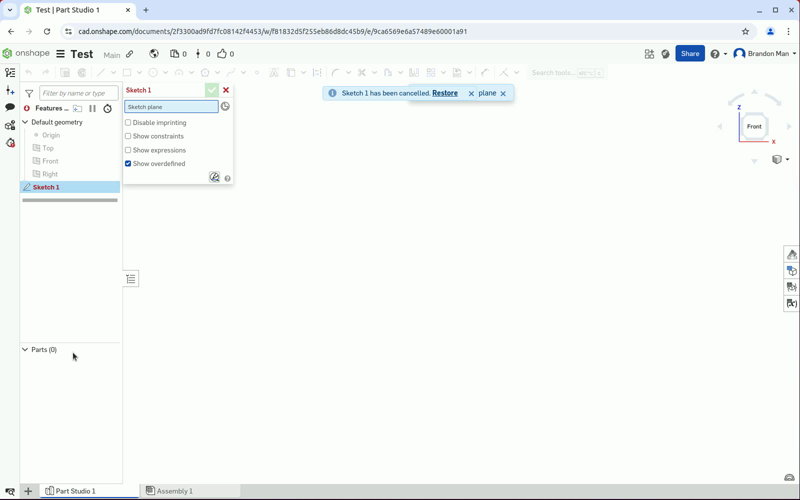
mouse_move(73, 163)
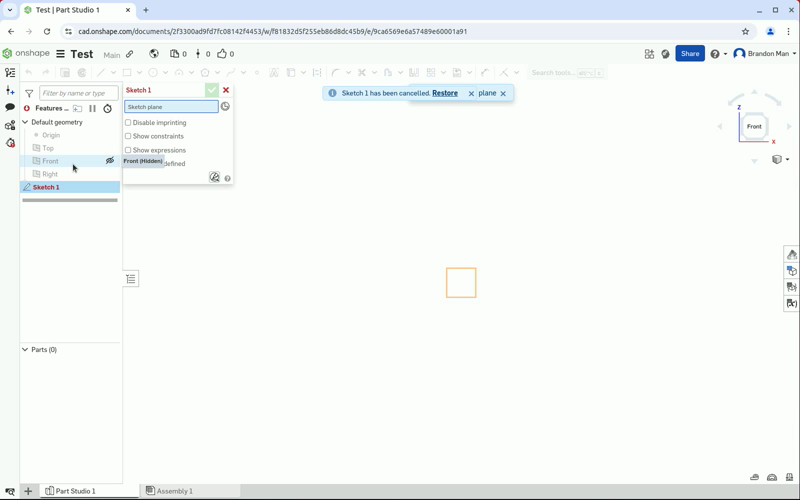
click(73, 163)
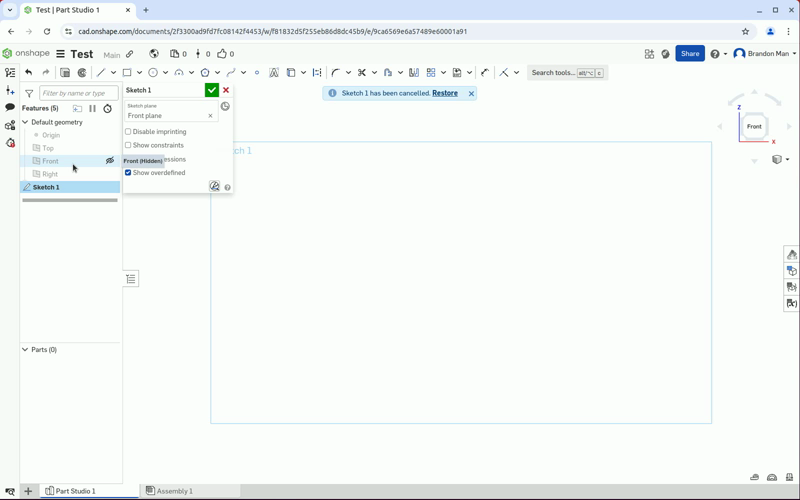
mouse_move(73, 352)
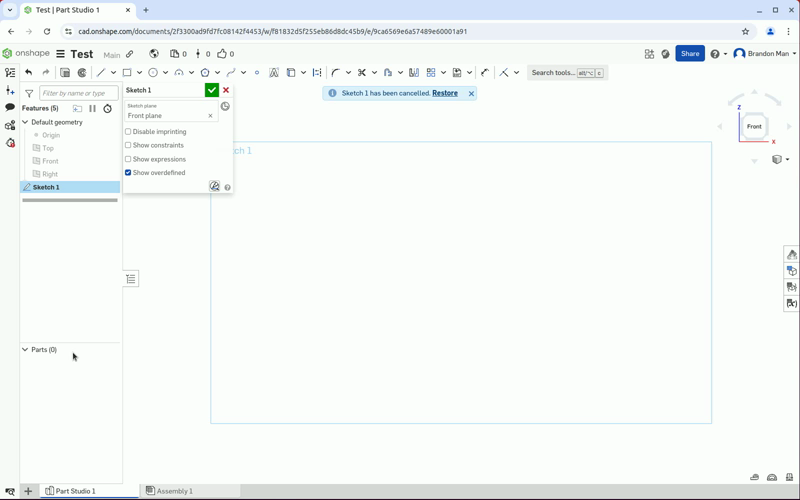
key(y)
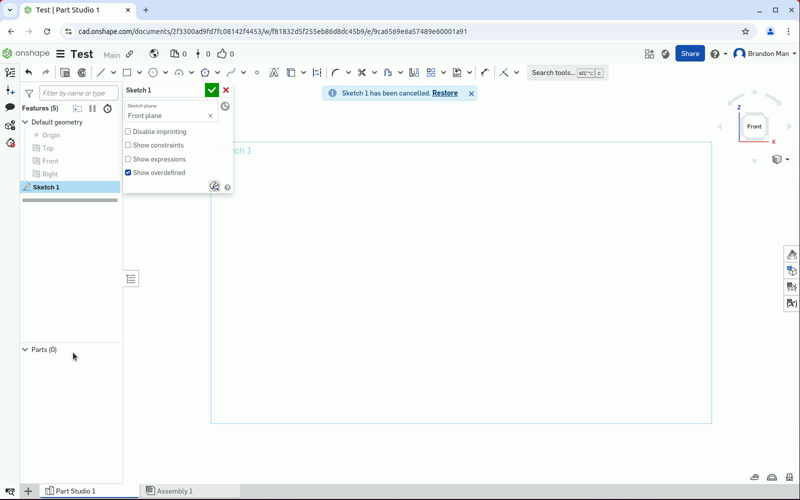
key(l)
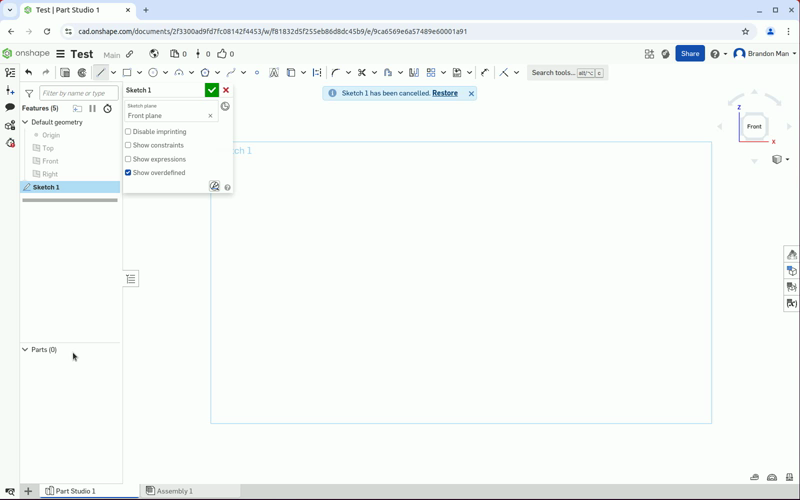
key_down(shift)
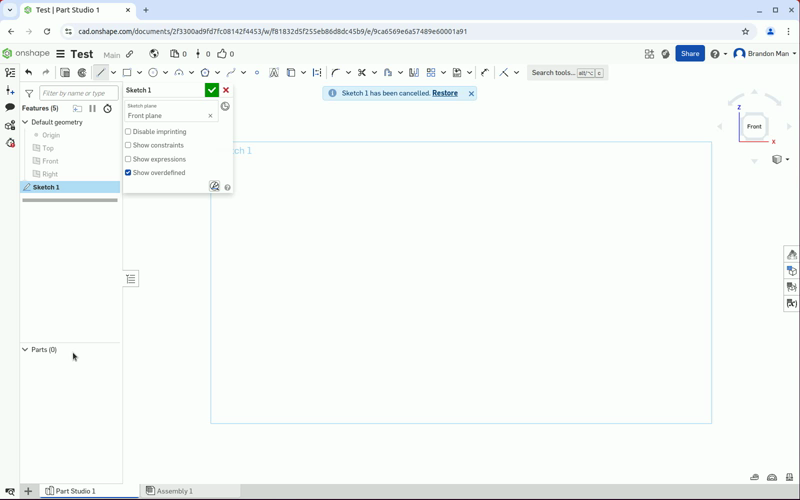
mouse_move(485, 287)
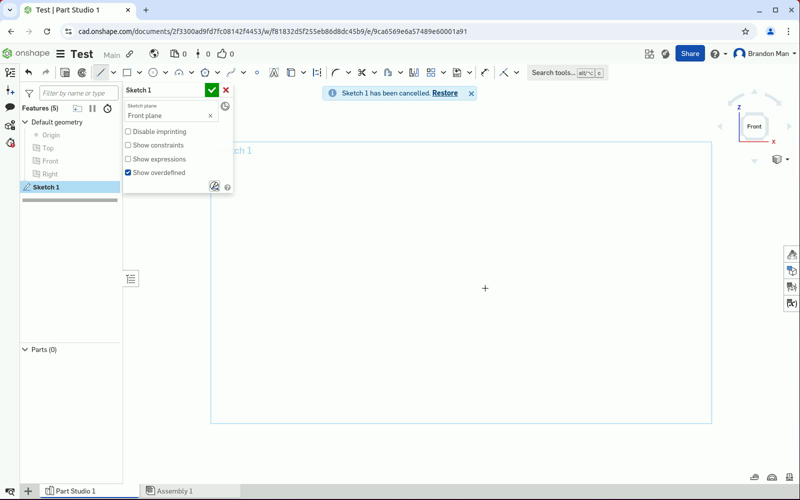
click(485, 287)
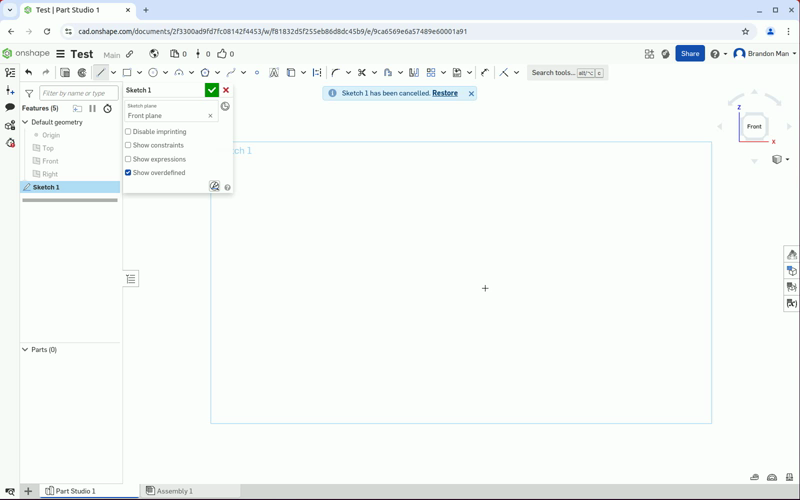
key_up(shift)
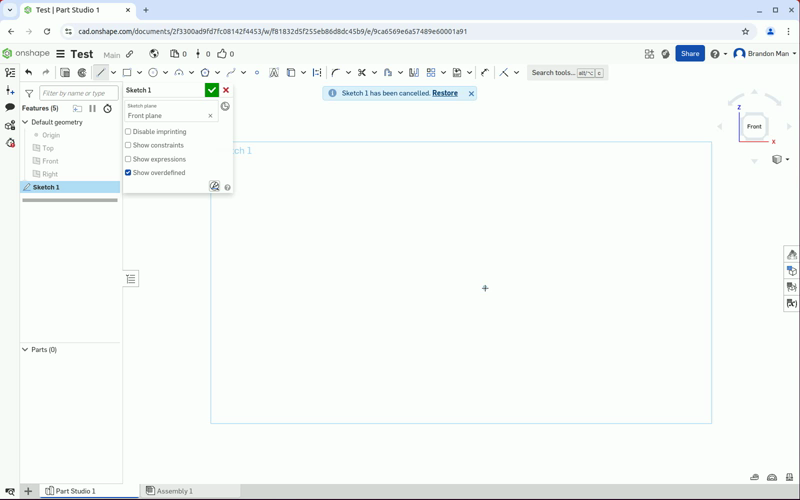
key_down(shift)
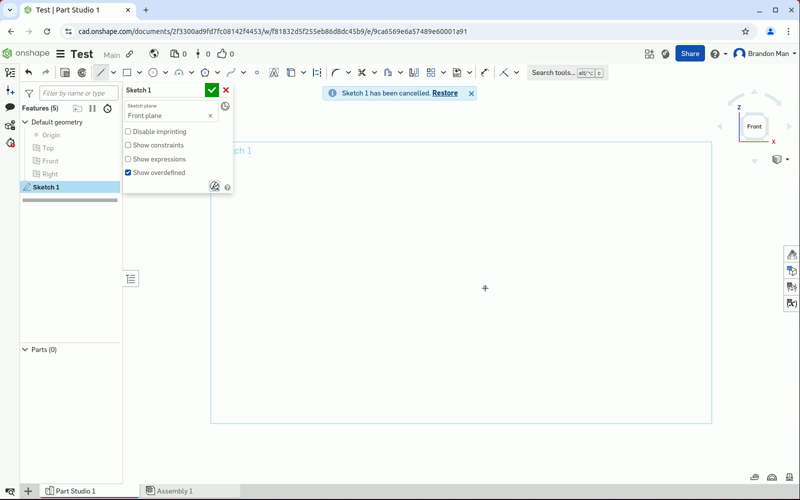
mouse_move(555, 300)
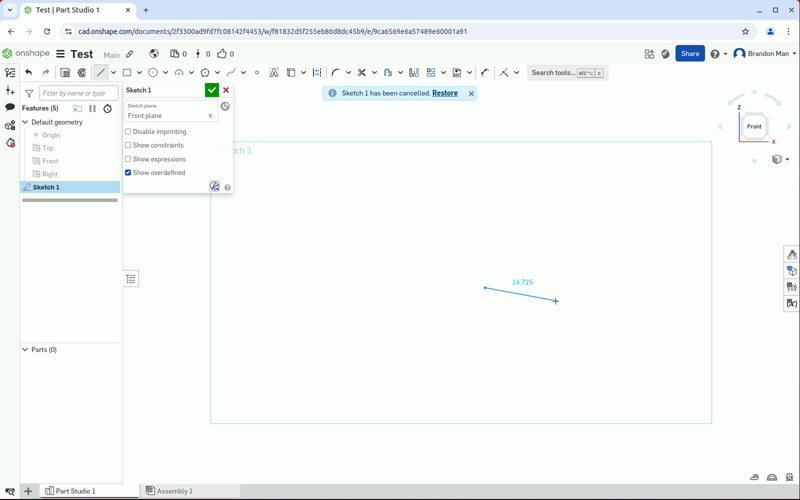
click(555, 300)
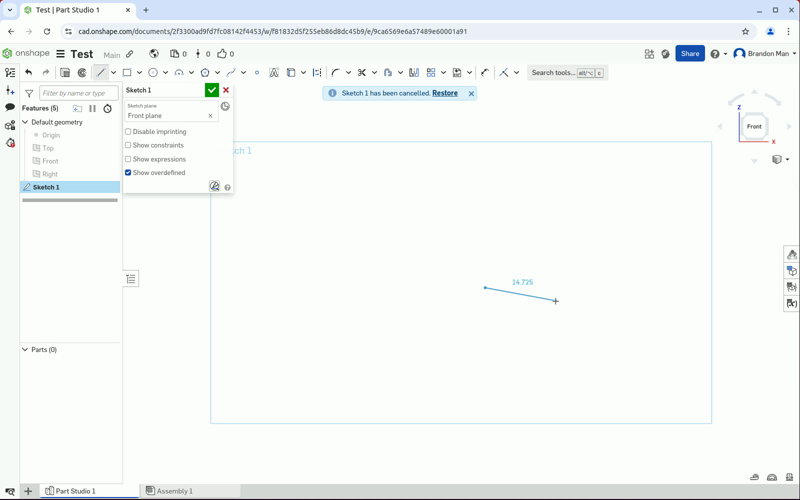
key_up(shift)
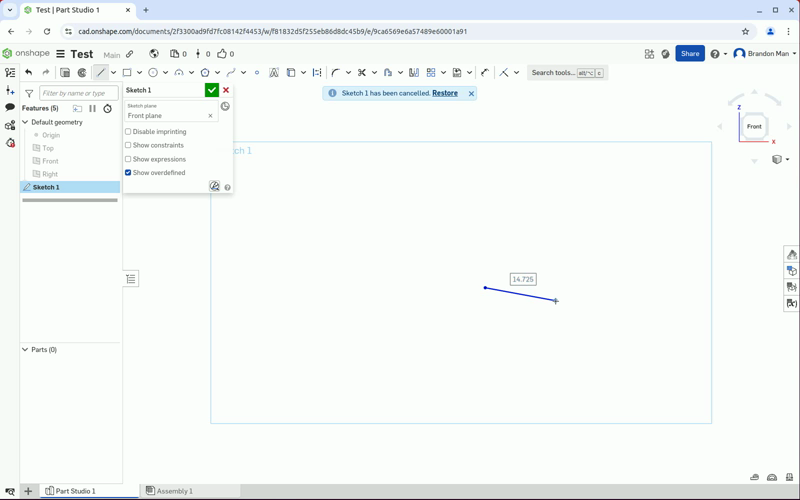
key(esc)
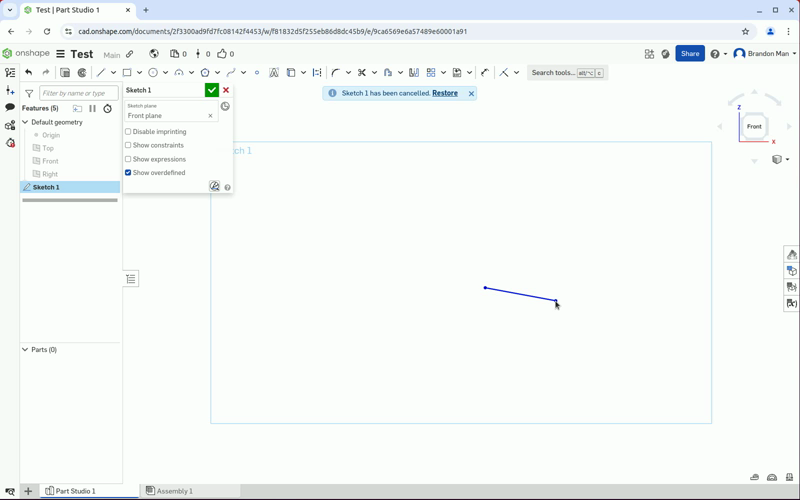
key(a)
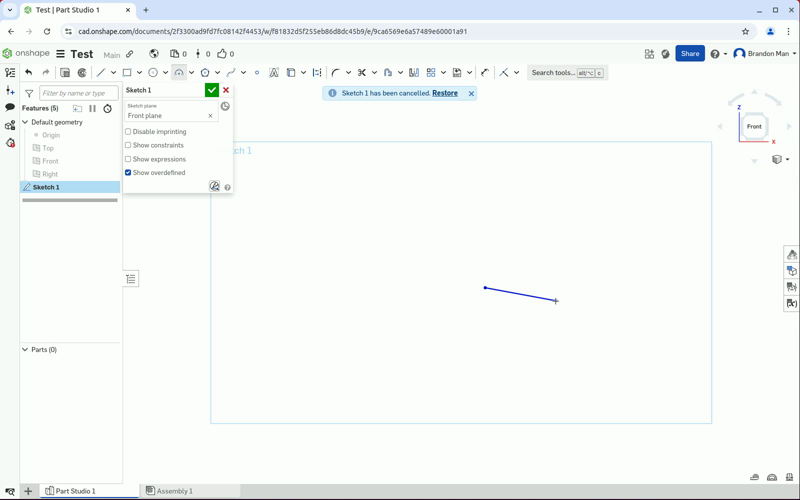
mouse_move(555, 300)
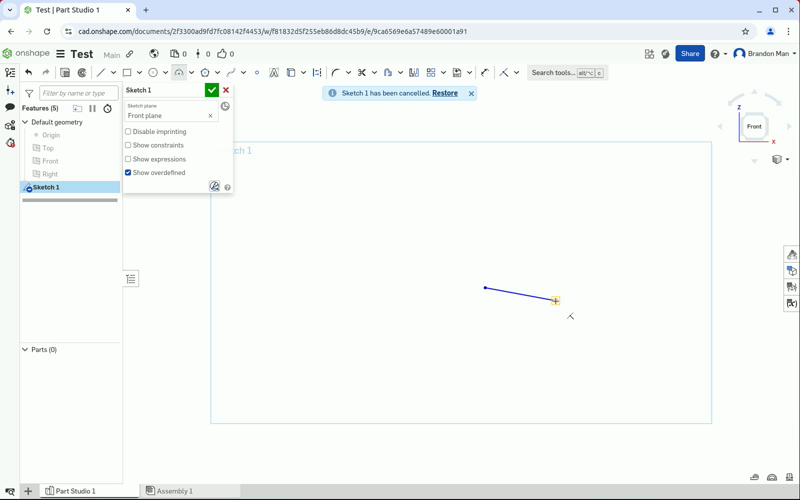
click(555, 300)
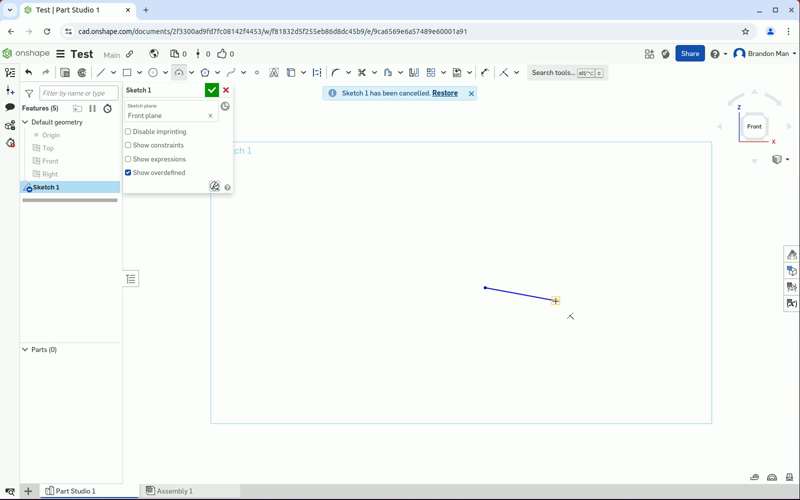
key_down(shift)
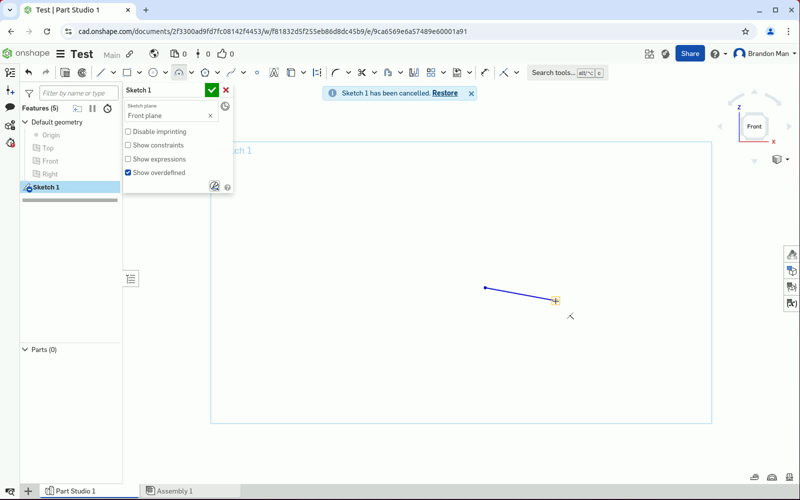
mouse_move(555, 265)
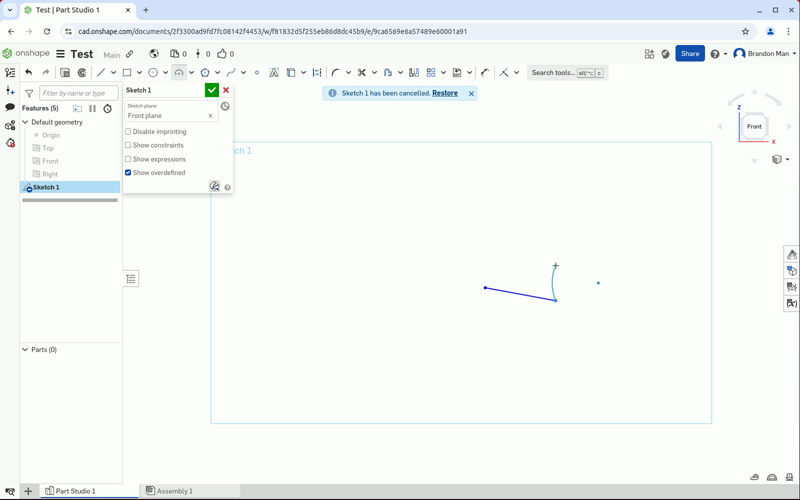
click(555, 265)
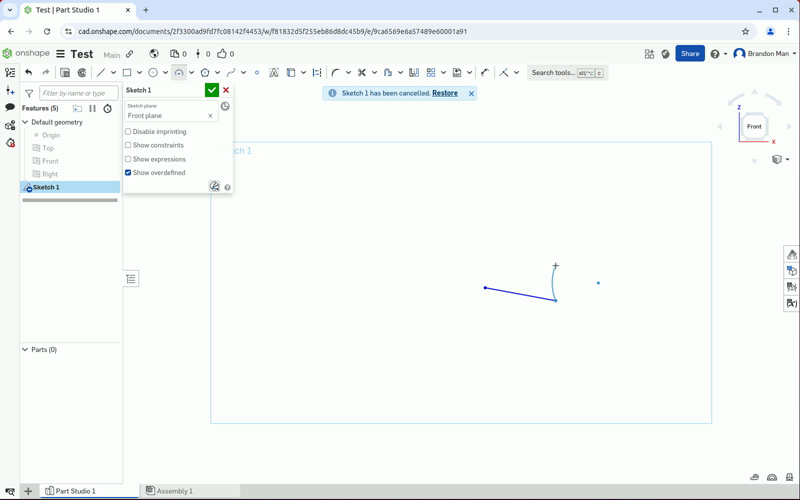
mouse_move(573, 282)
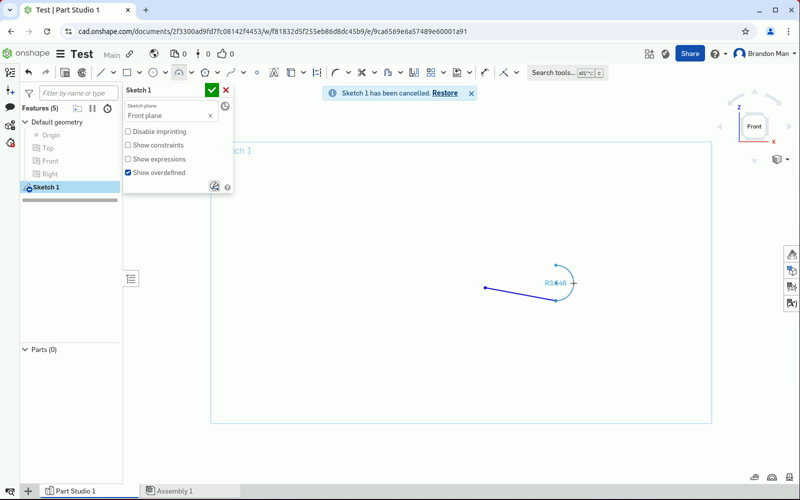
click(573, 282)
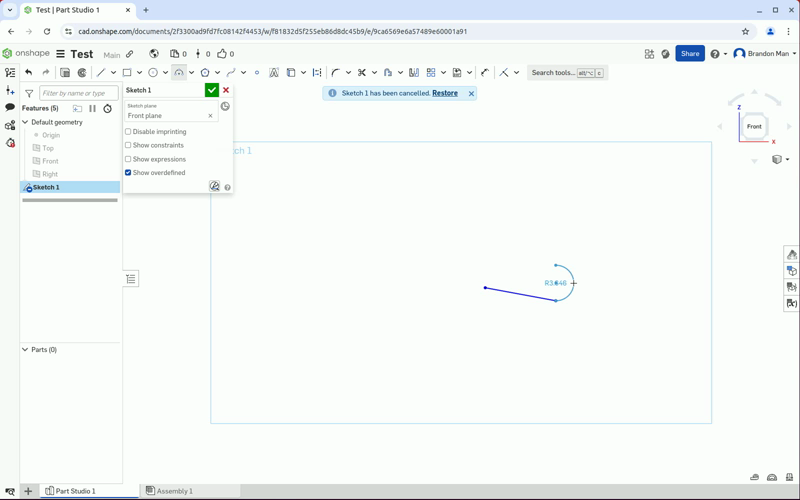
key_up(shift)
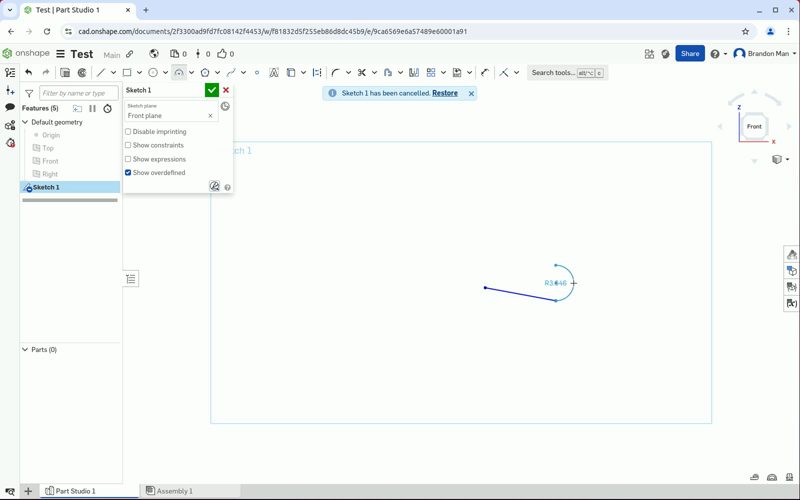
key(esc)
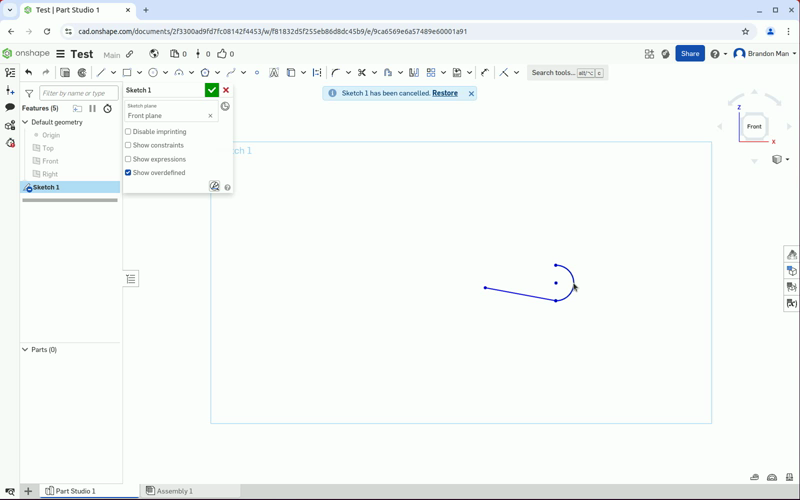
key(l)
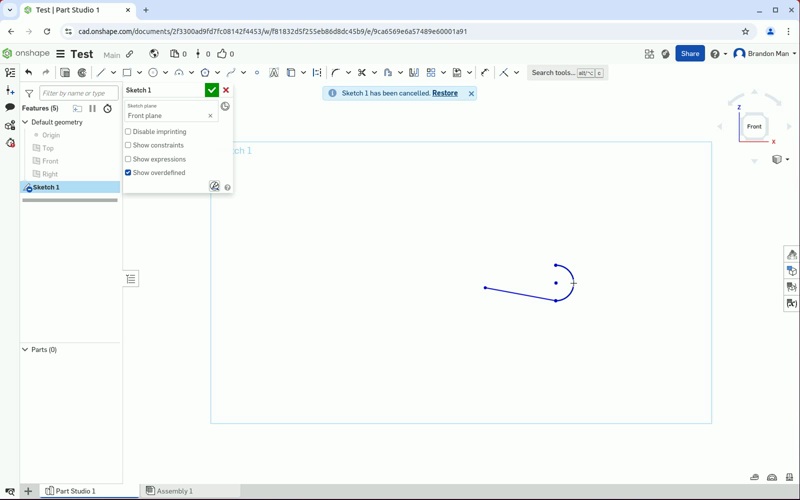
mouse_move(555, 265)
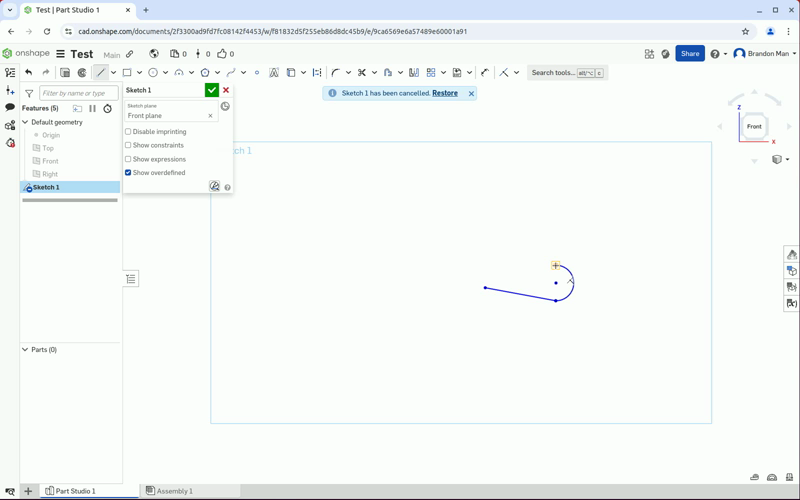
click(555, 265)
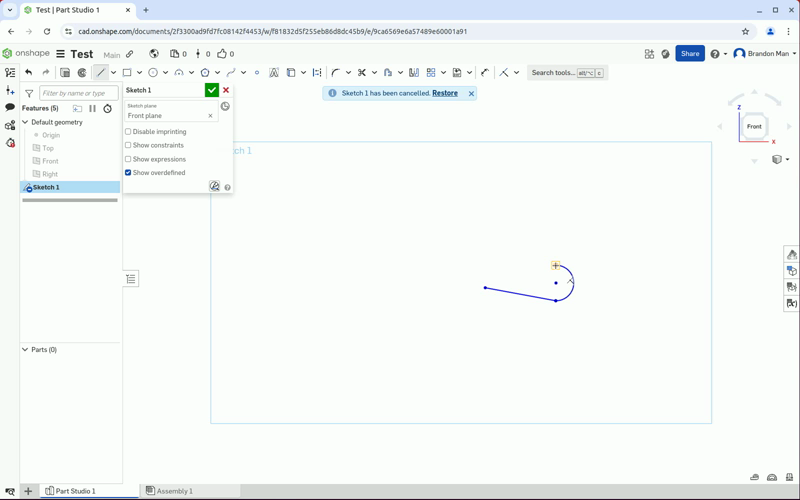
key_down(shift)
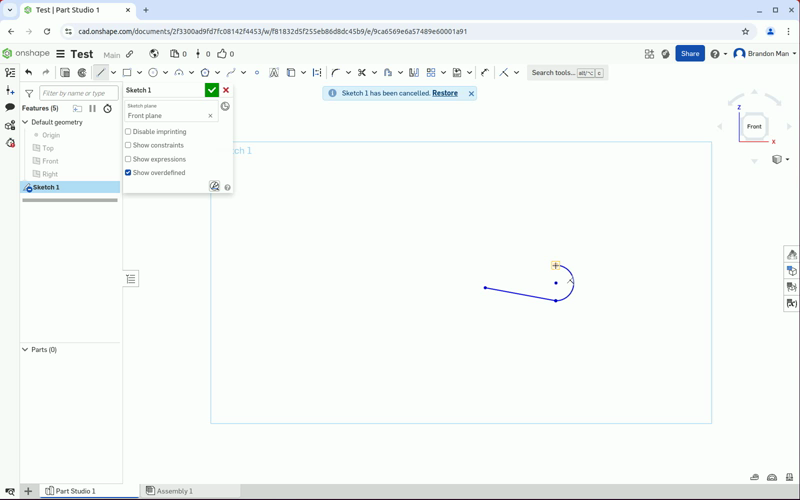
mouse_move(485, 278)
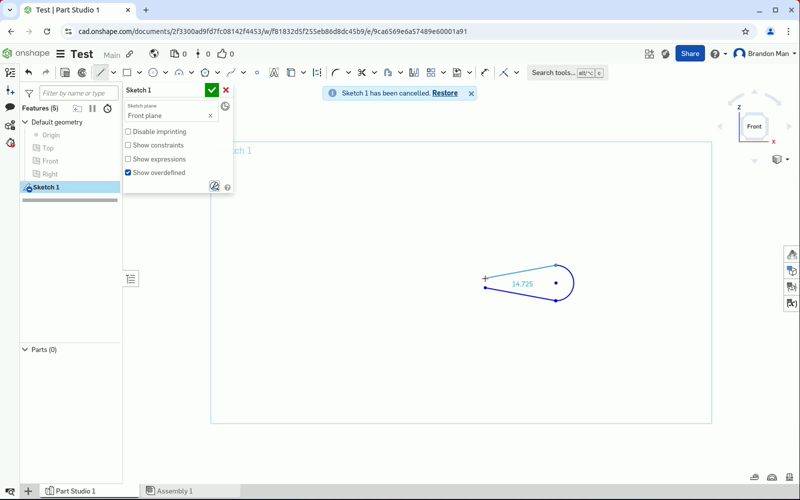
click(485, 278)
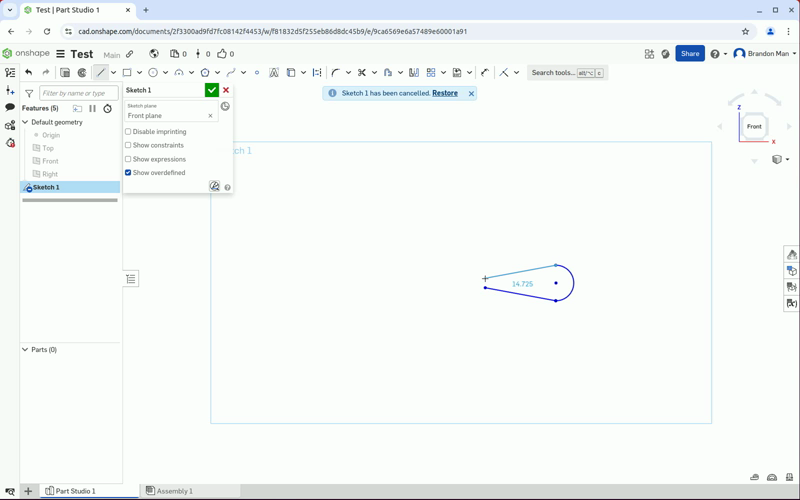
key_up(shift)
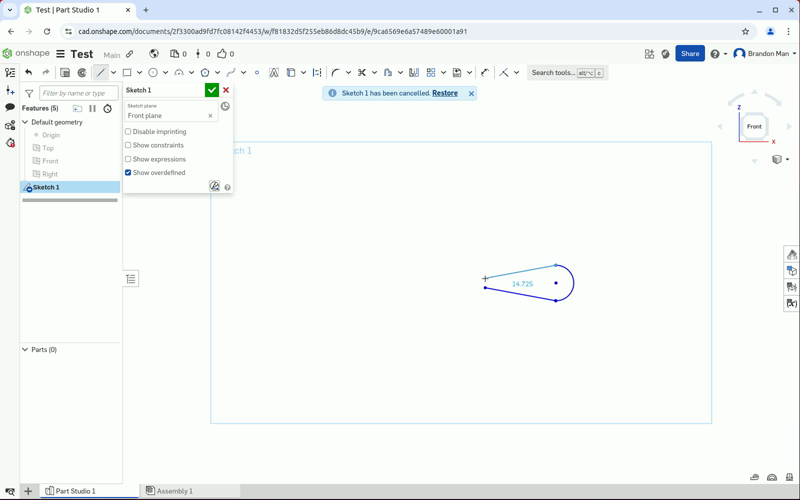
key(esc)
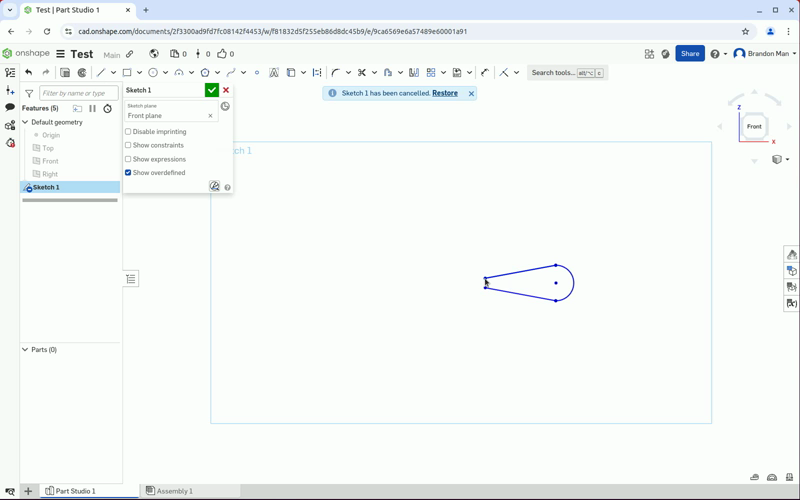
key(a)
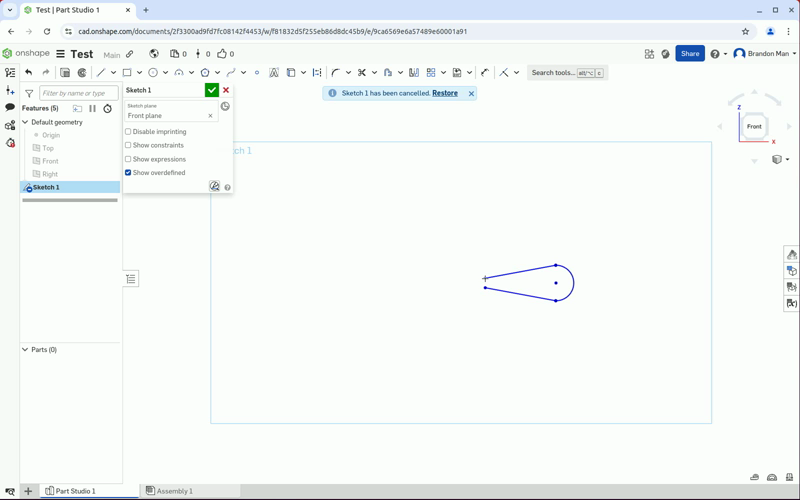
mouse_move(485, 278)
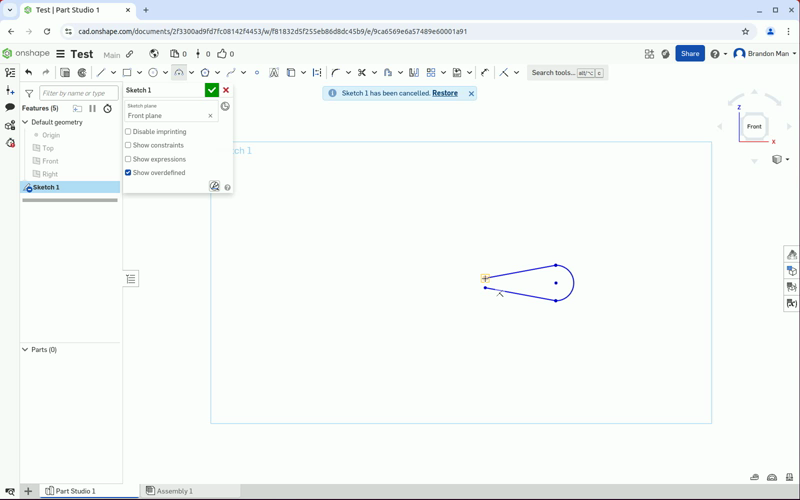
click(485, 278)
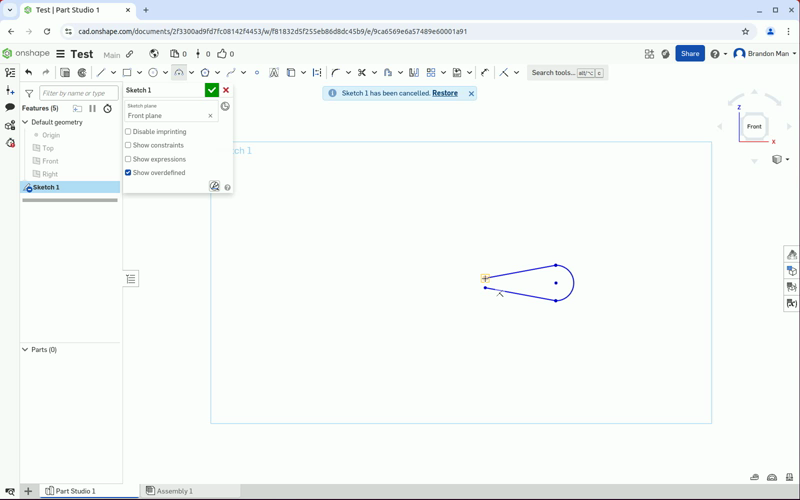
mouse_move(485, 287)
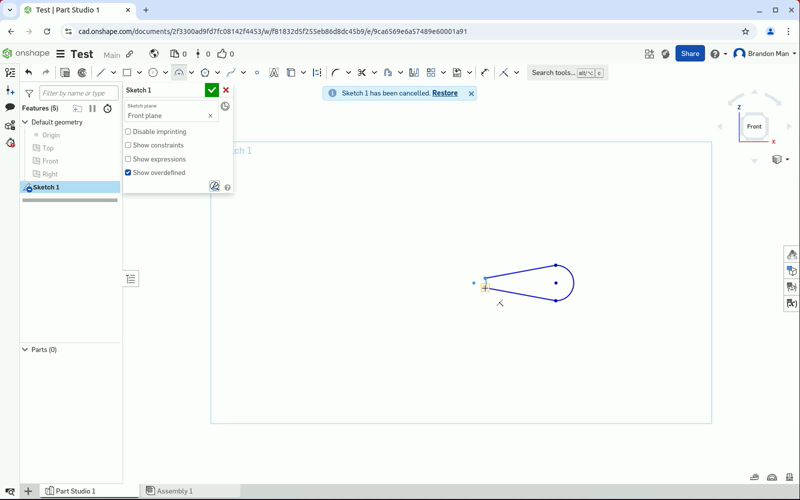
click(485, 287)
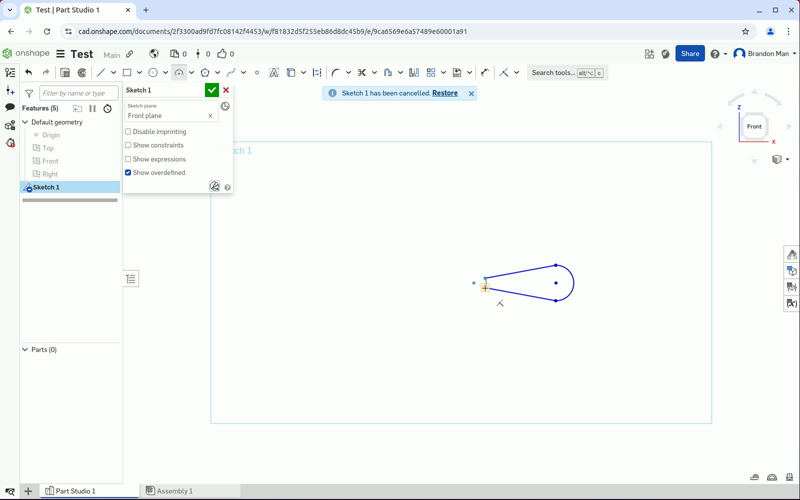
key_down(shift)
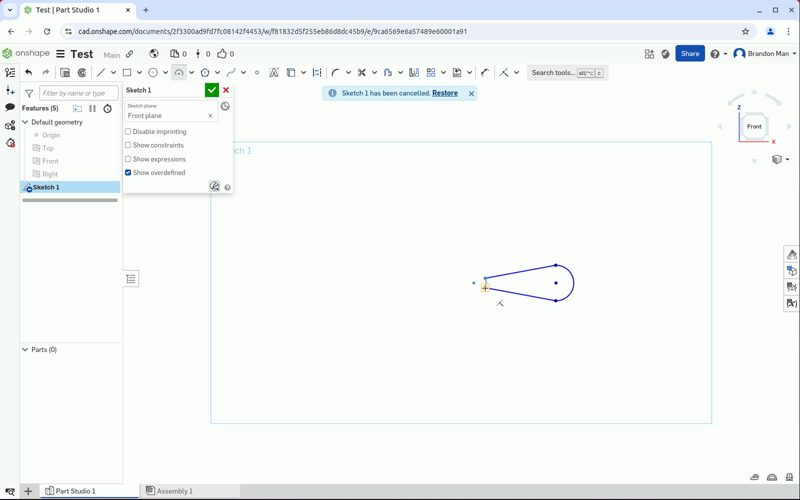
mouse_move(480, 282)
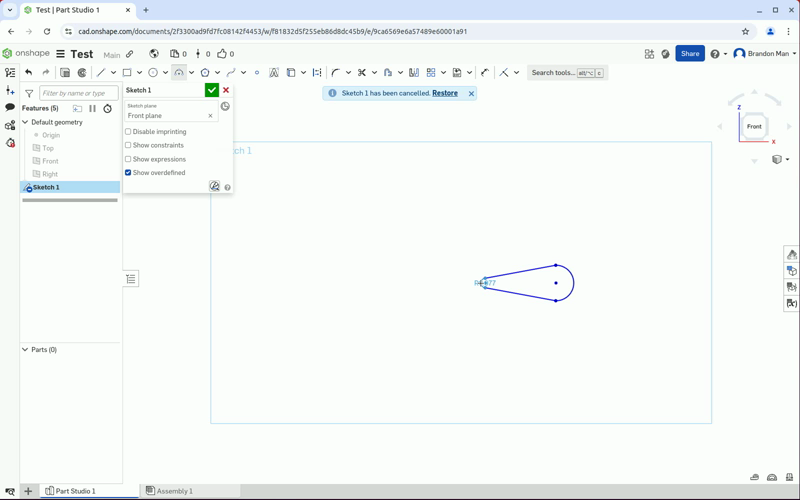
click(480, 282)
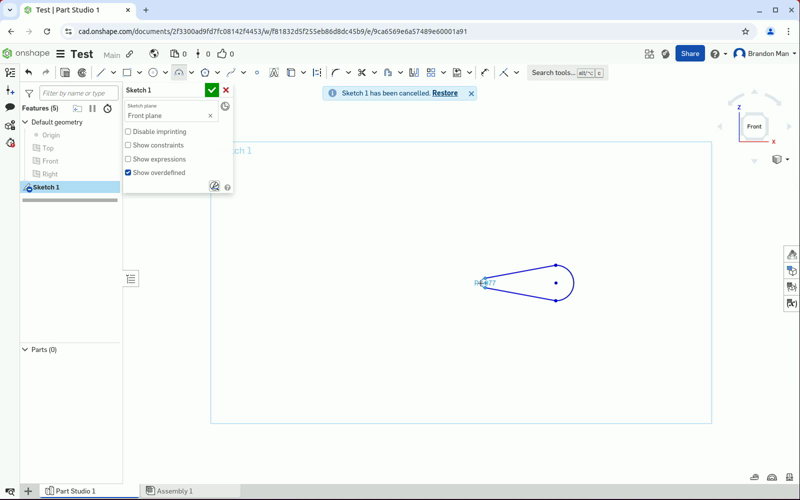
key_up(shift)
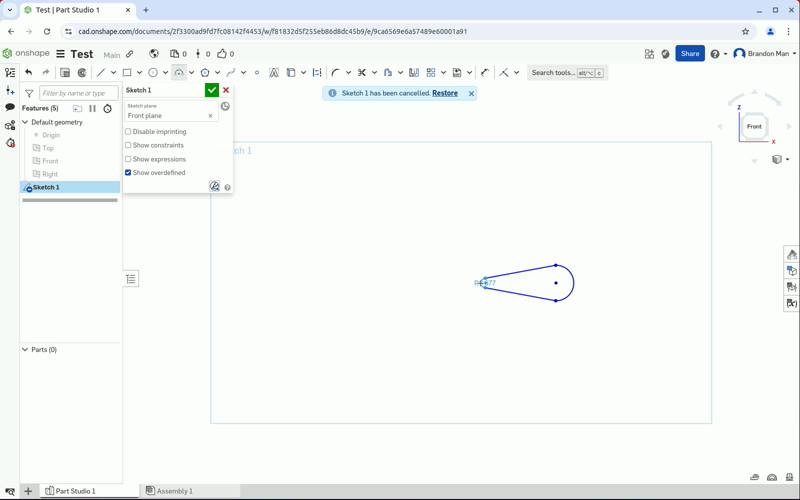
key(esc)
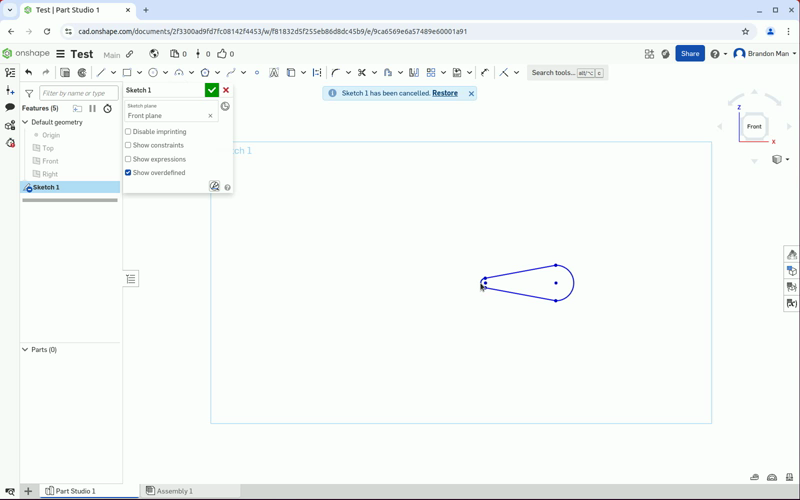
mouse_move(567, 272)
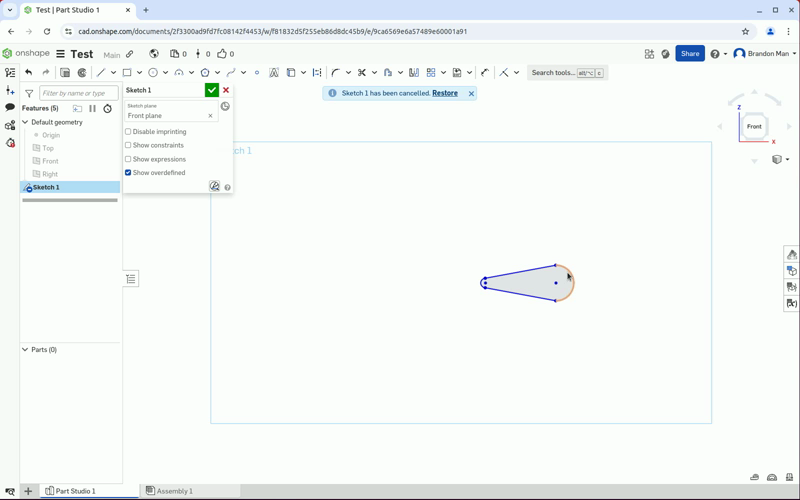
click(567, 272)
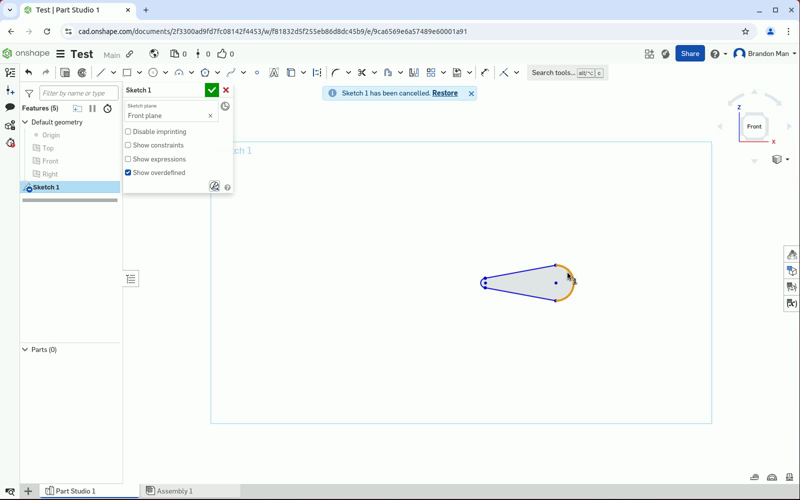
mouse_move(73, 352)
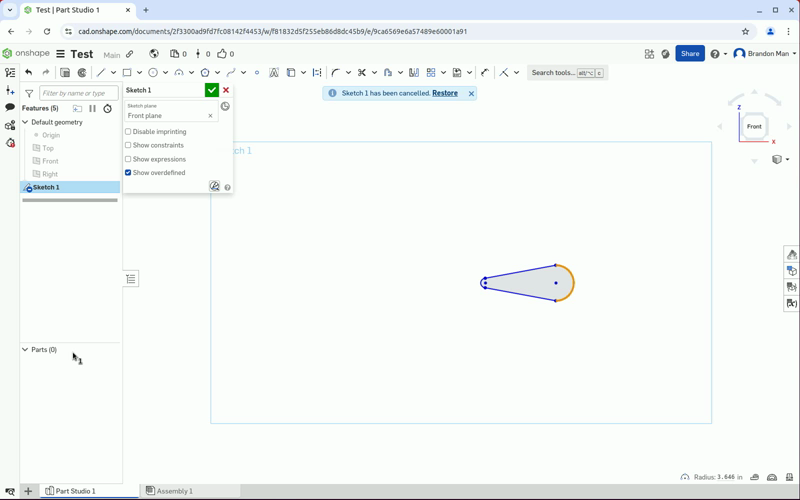
key(shift+y)
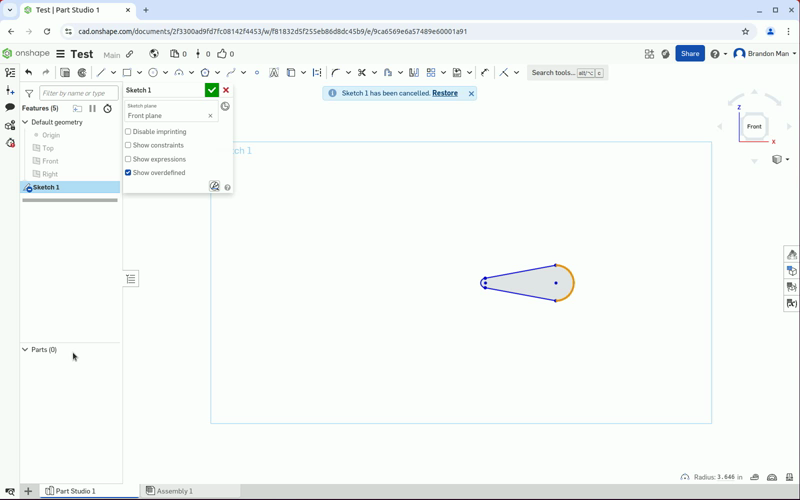
key(shift+e)
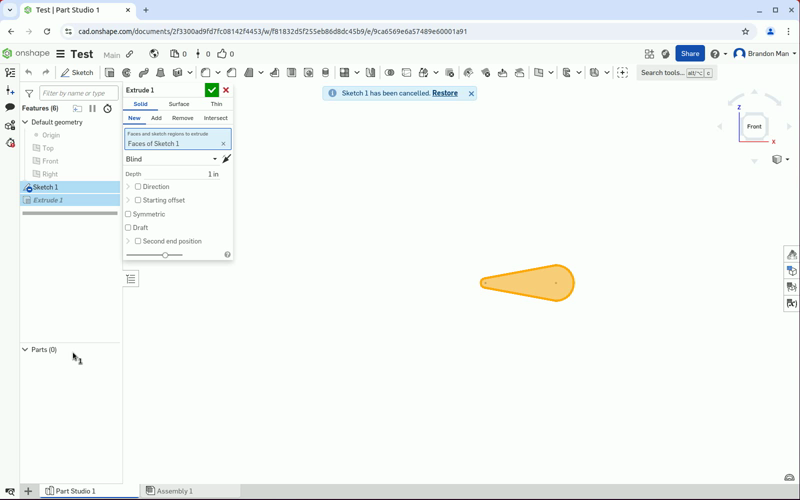
mouse_move(143, 106)
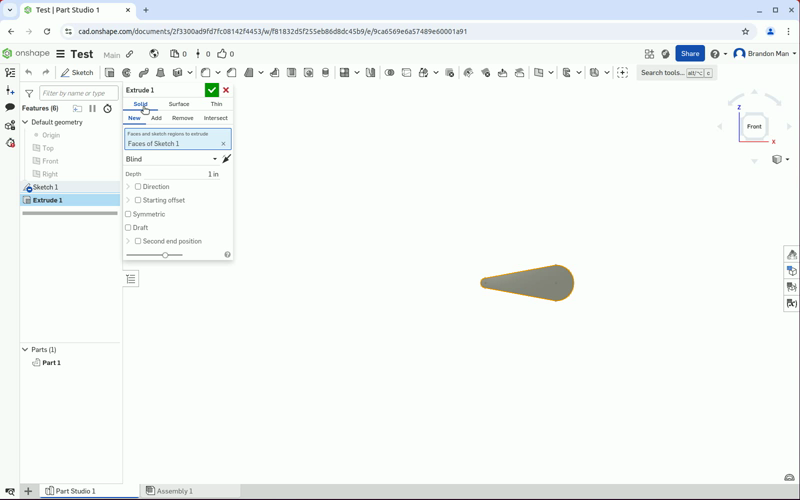
click(143, 106)
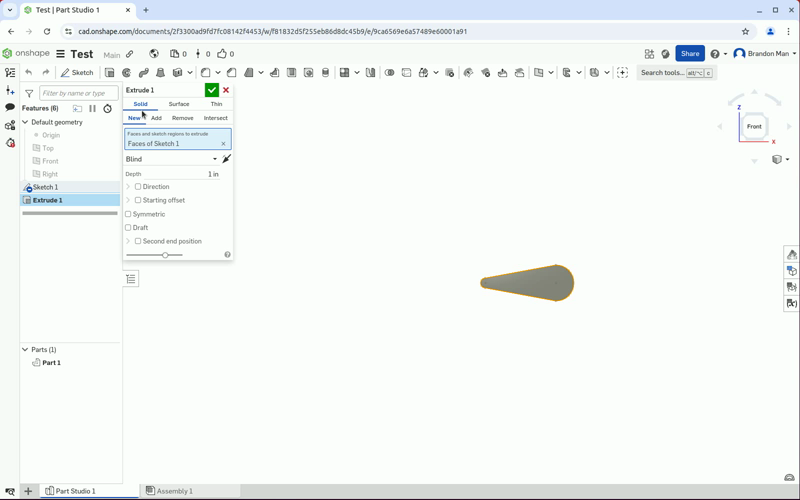
mouse_move(137, 120)
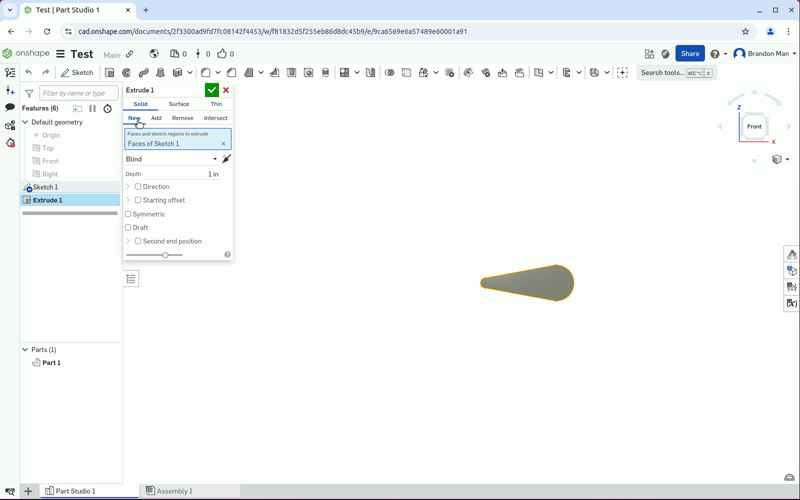
click(137, 120)
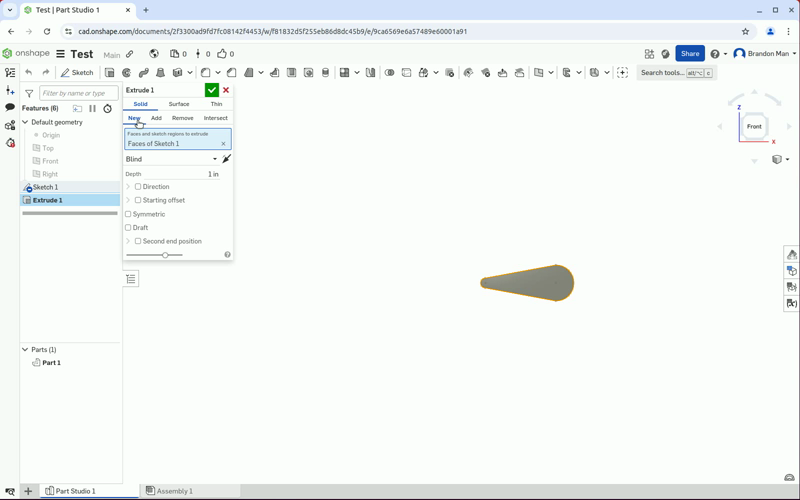
key(tab, 4)
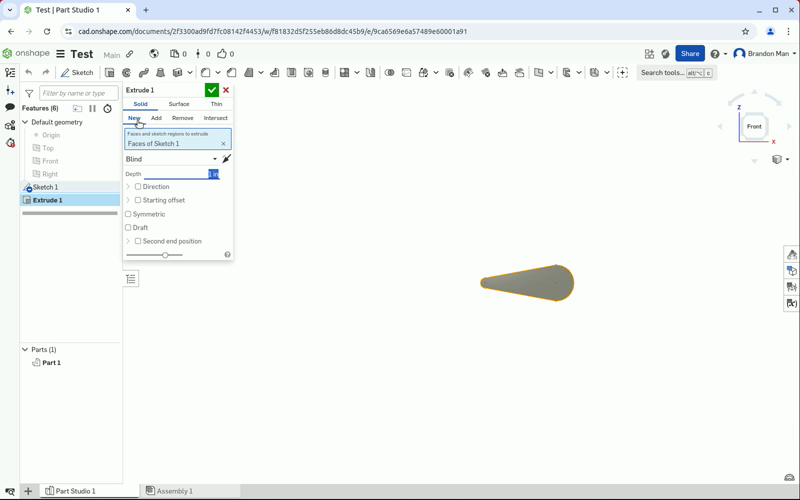
text(0.963)
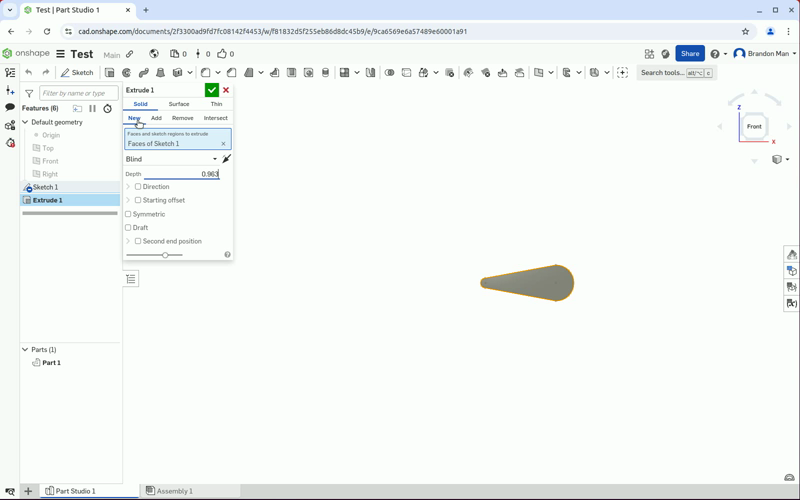
key(enter)
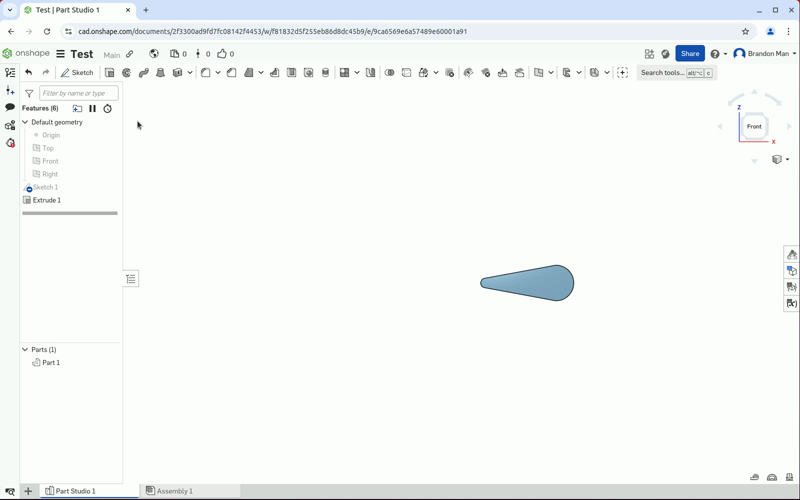
key(shift+h)
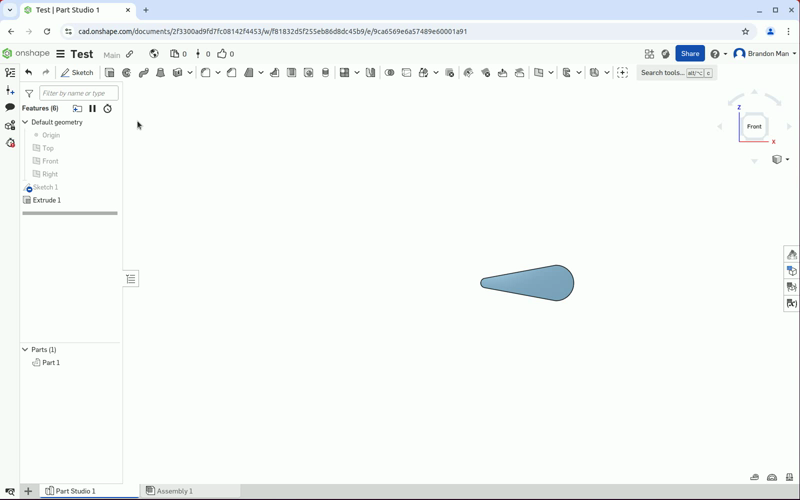
key(shift+h)
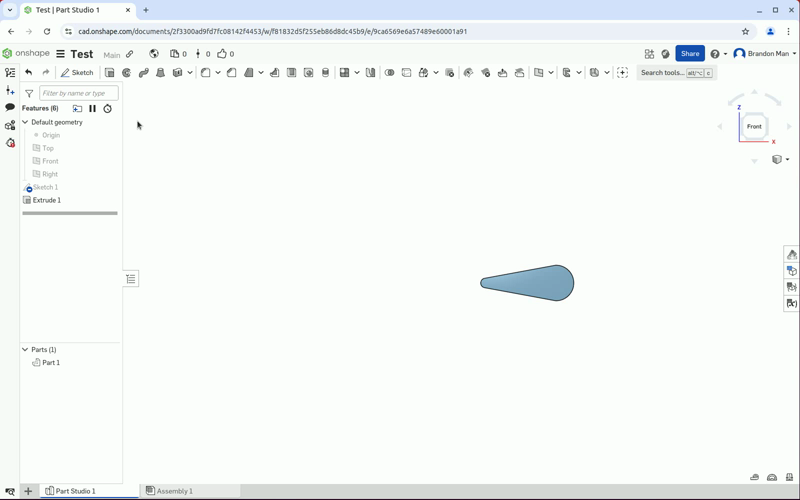
mouse_move(73, 189)
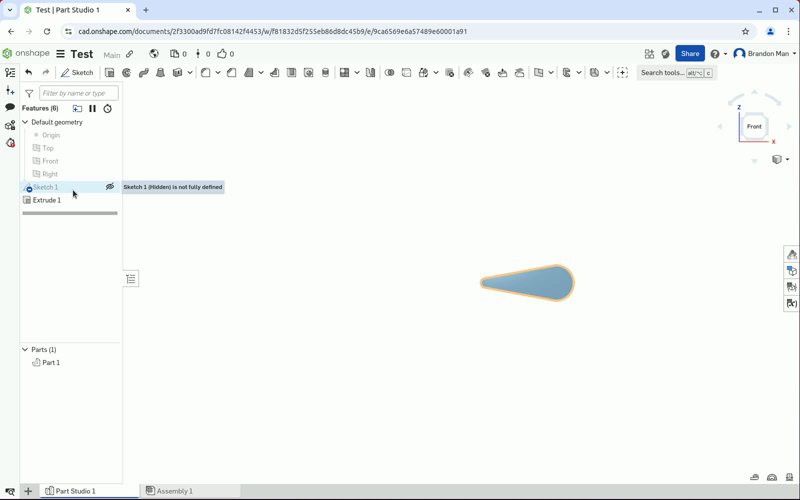
click(73, 189)
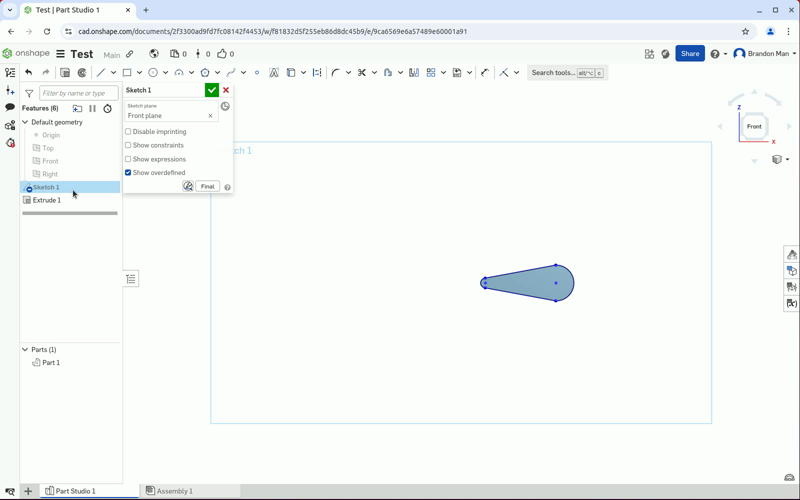
mouse_move(229, 92)
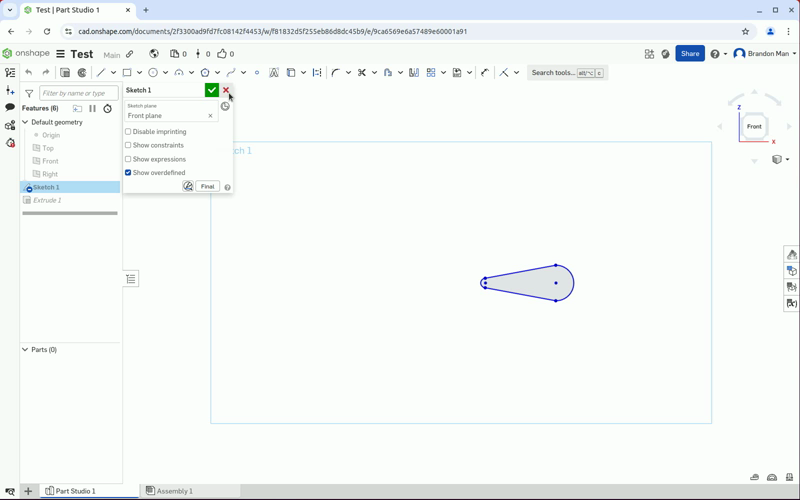
click(229, 92)
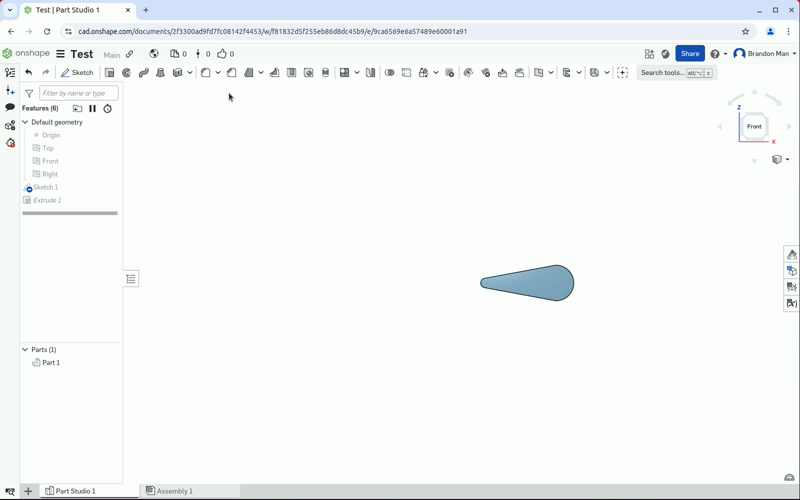
mouse_move(541, 75)
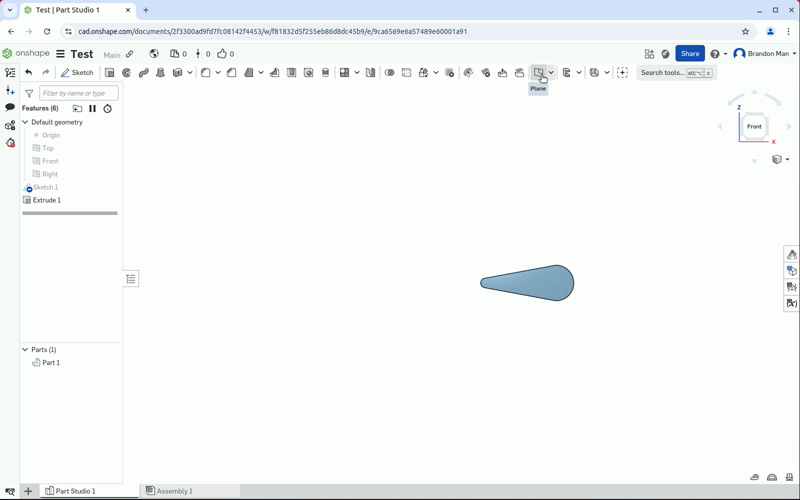
click(541, 75)
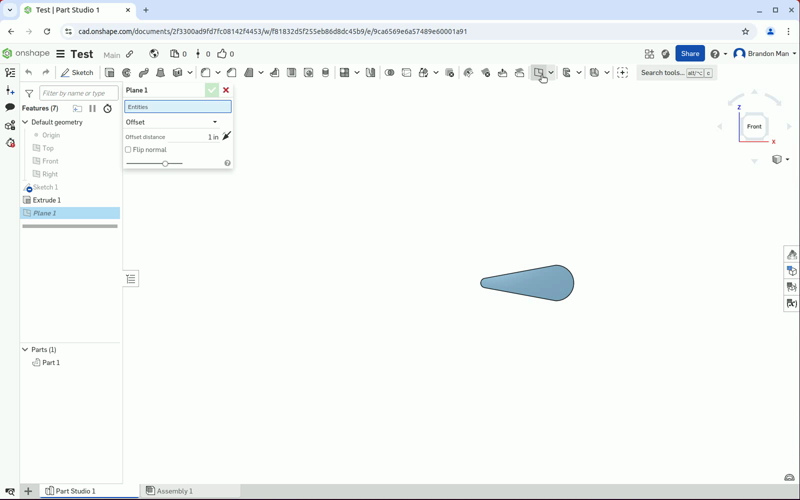
mouse_move(73, 163)
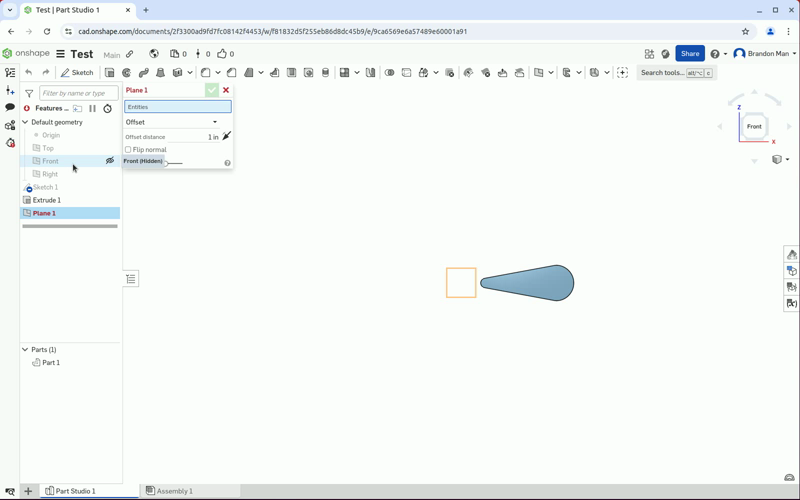
click(73, 163)
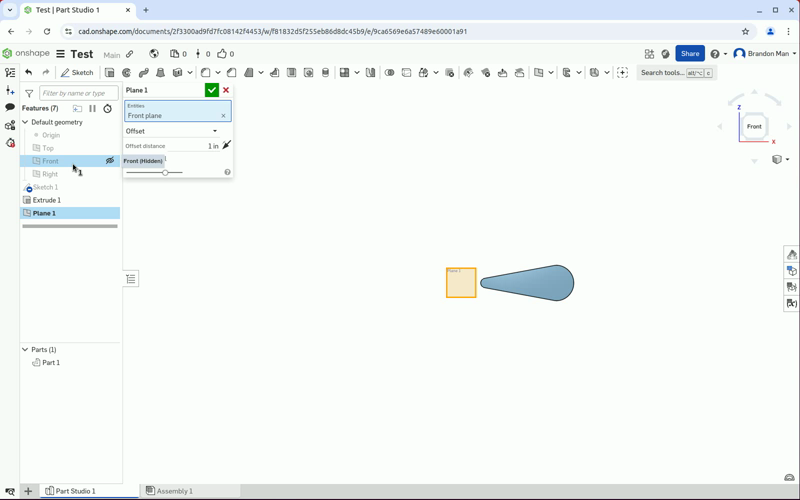
key(tab, 2)
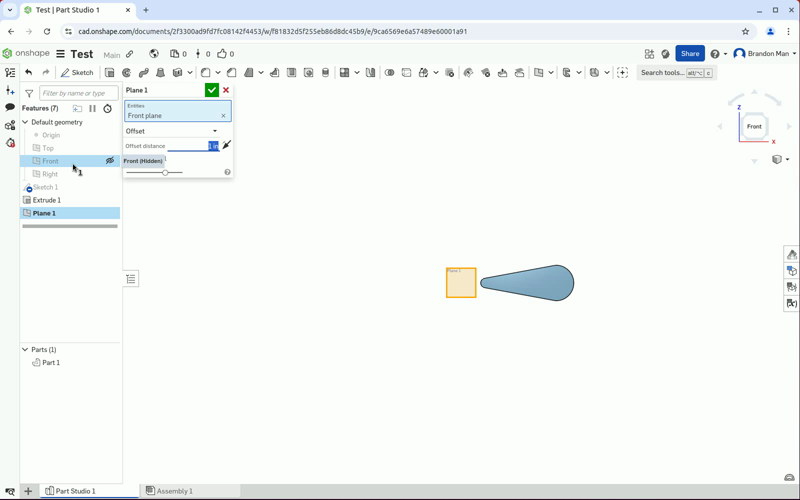
text(0.955)
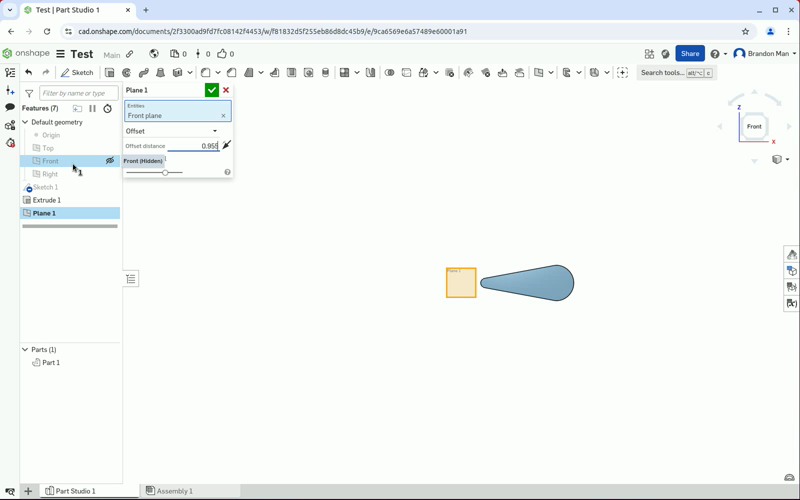
key(enter, 2)
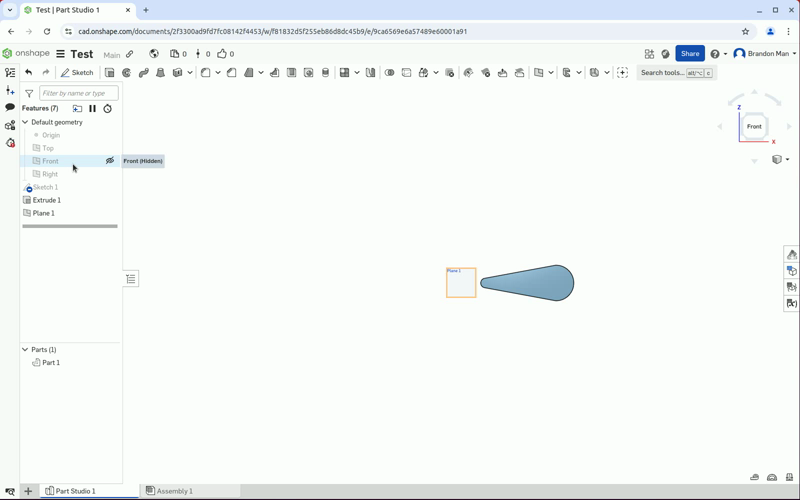
key(shift+s)
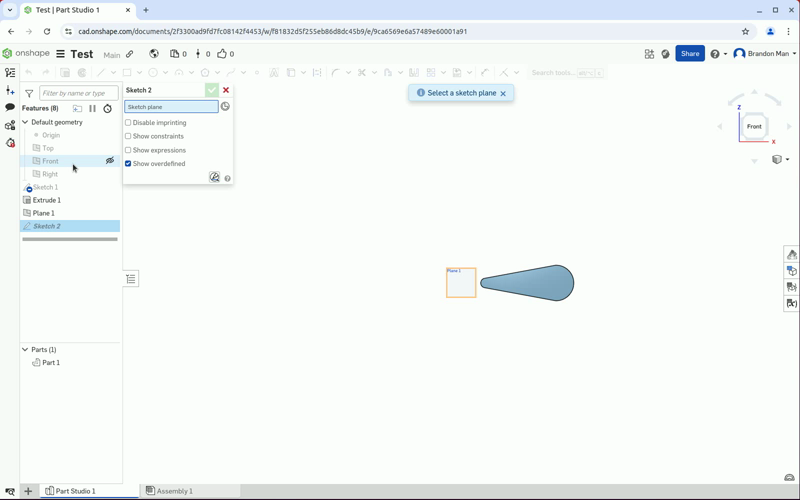
mouse_move(73, 215)
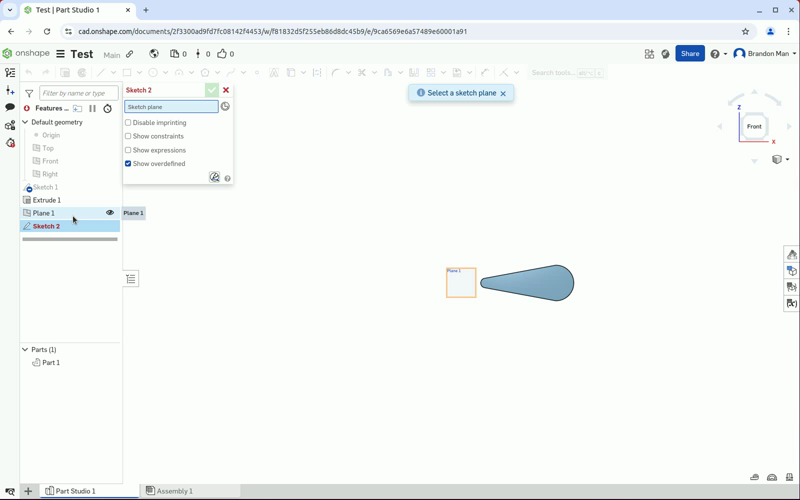
click(73, 215)
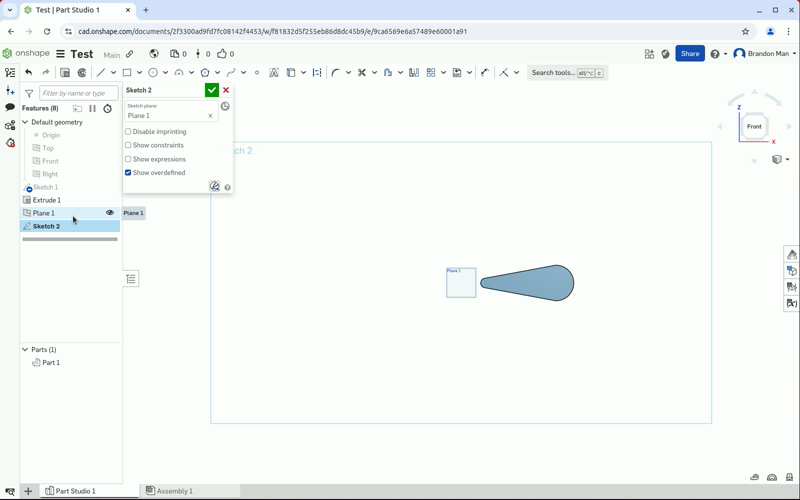
mouse_move(73, 352)
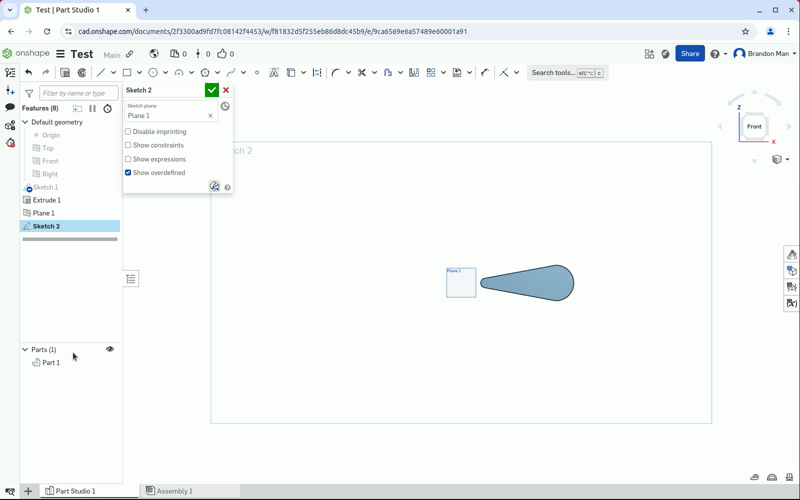
key(y)
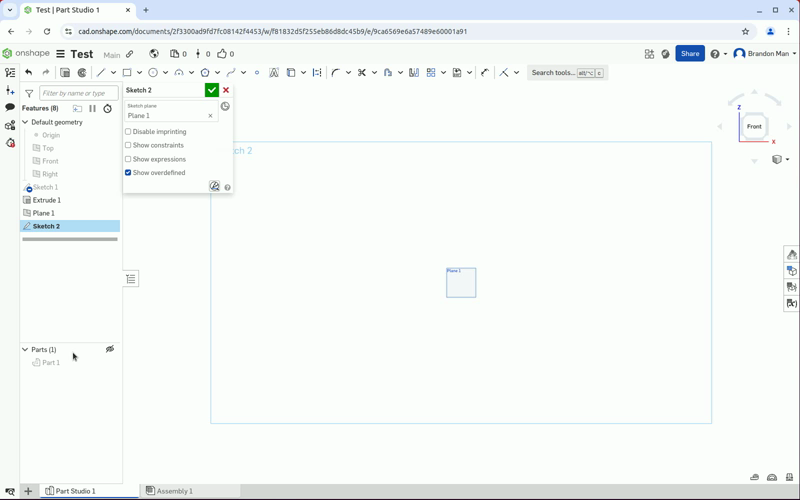
key(c)
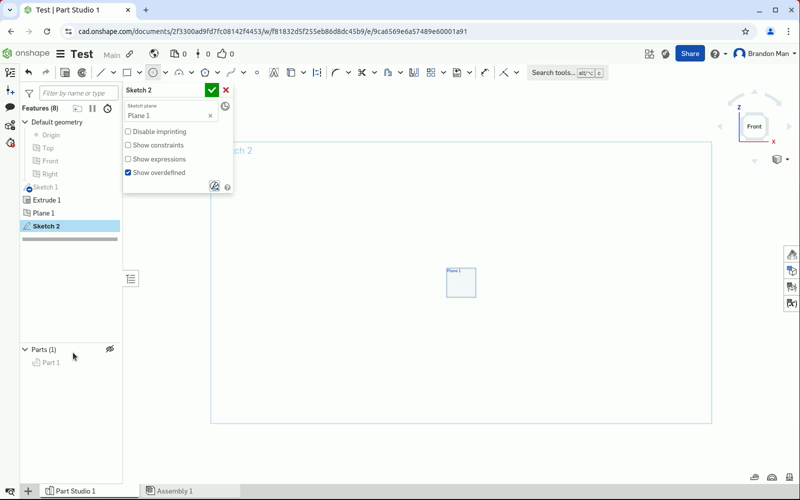
key_down(shift)
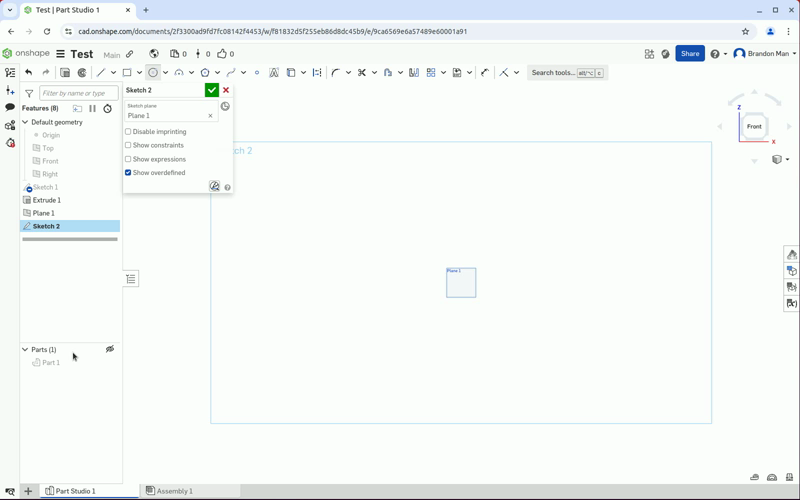
mouse_move(486, 282)
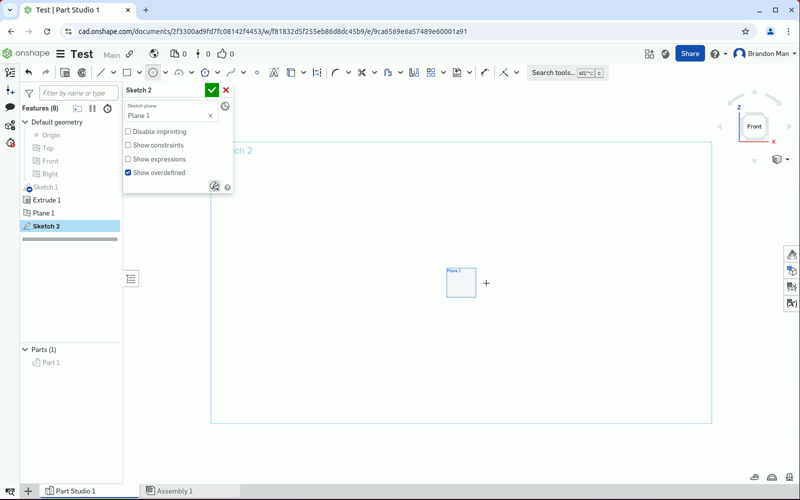
click(486, 282)
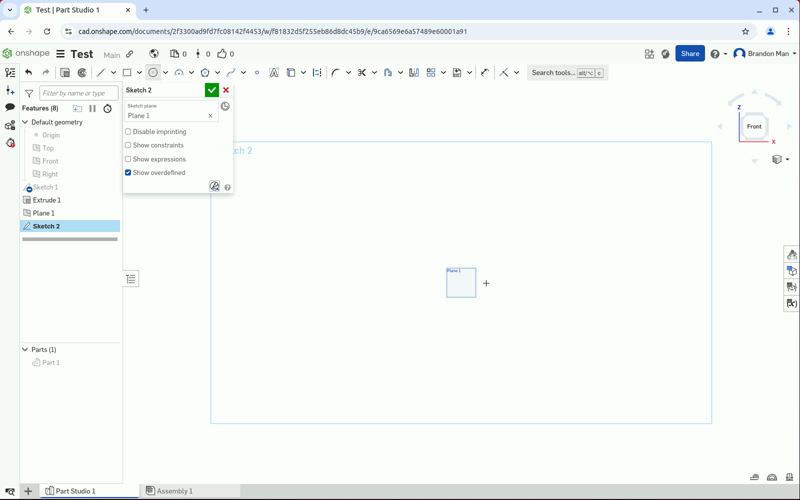
key_up(shift)
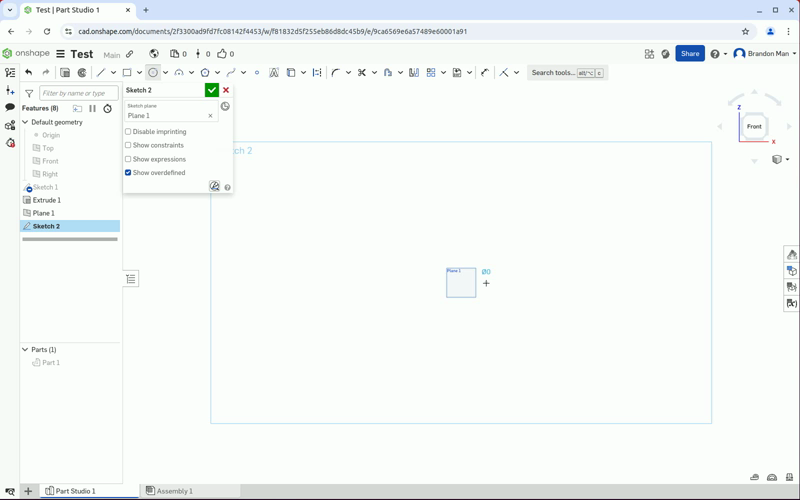
mouse_move(489, 282)
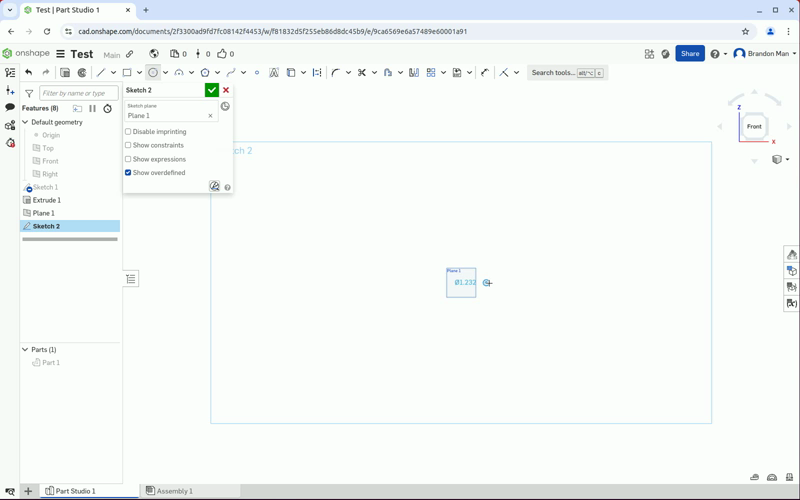
click(489, 282)
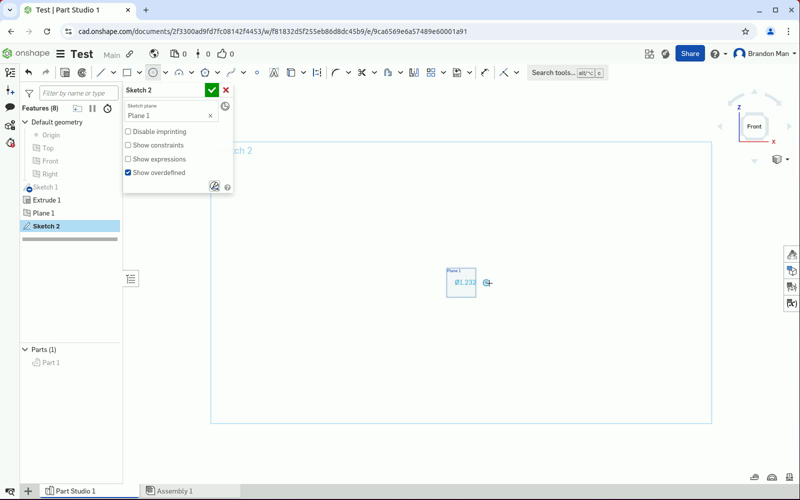
key(esc)
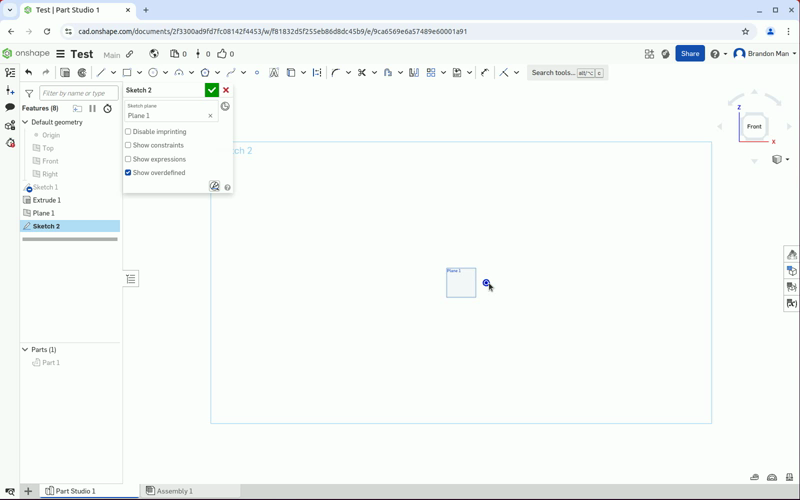
mouse_move(486, 282)
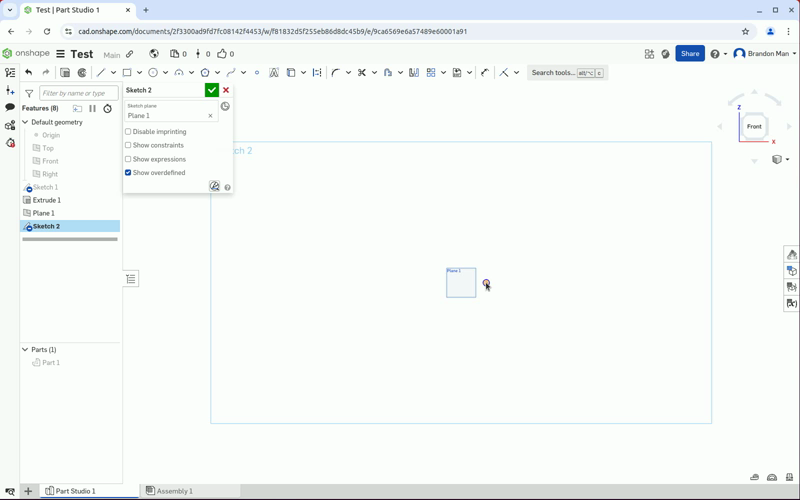
scroll(6)
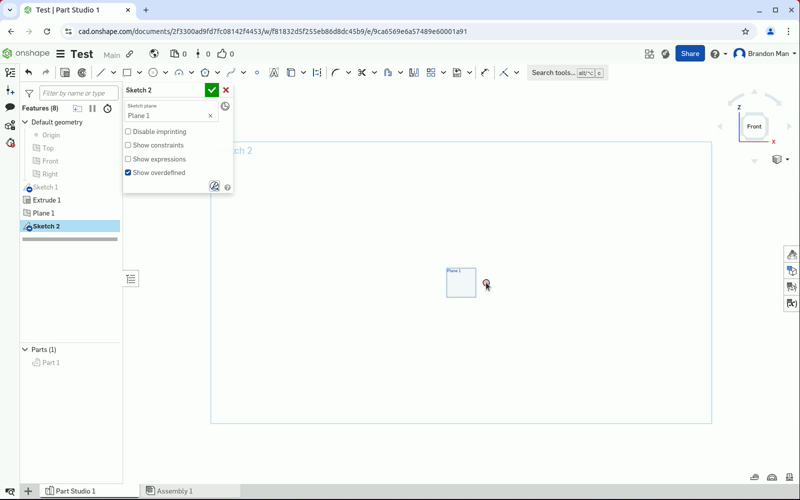
scroll(6)
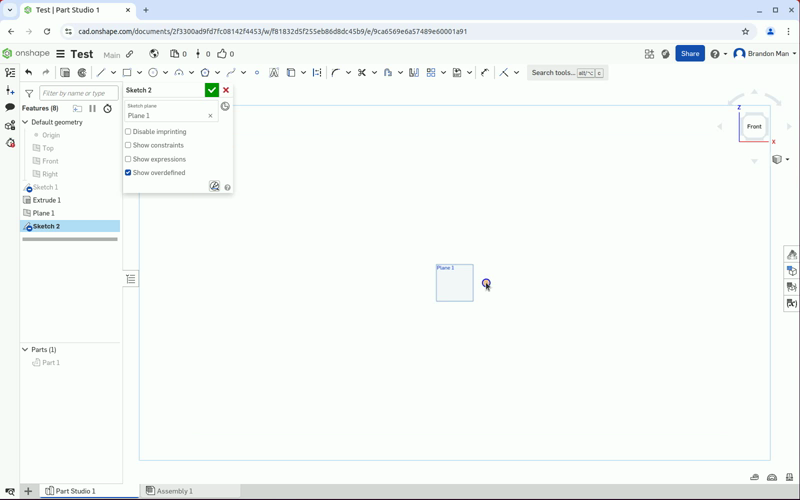
scroll(6)
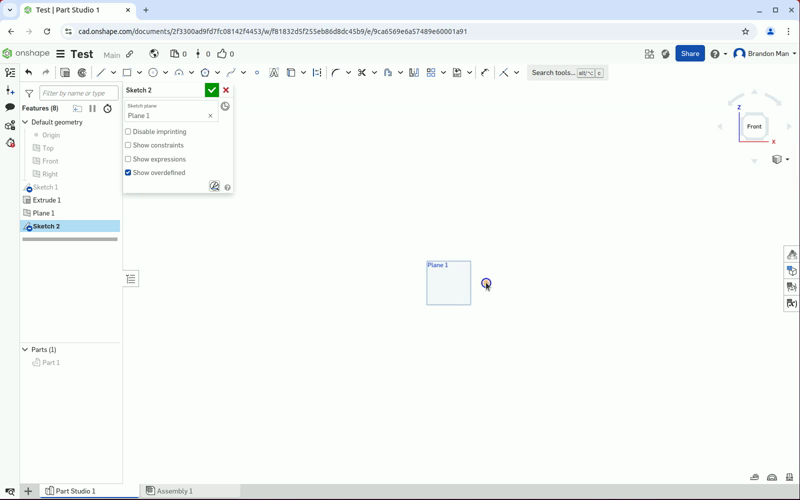
scroll(6)
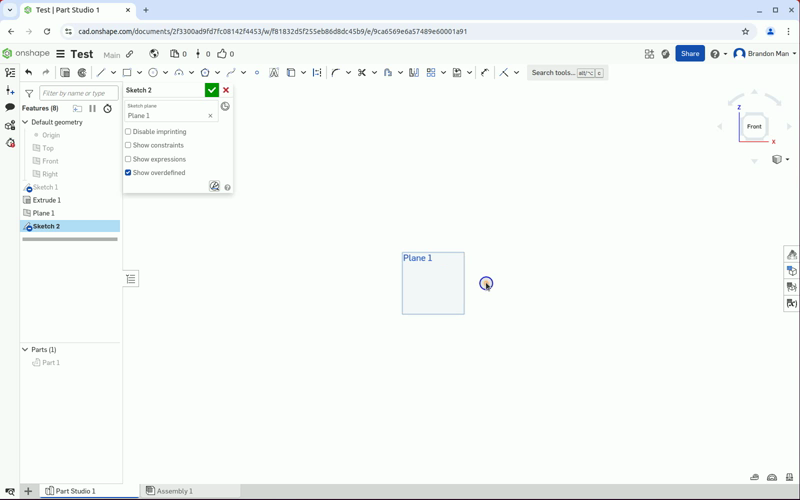
scroll(6)
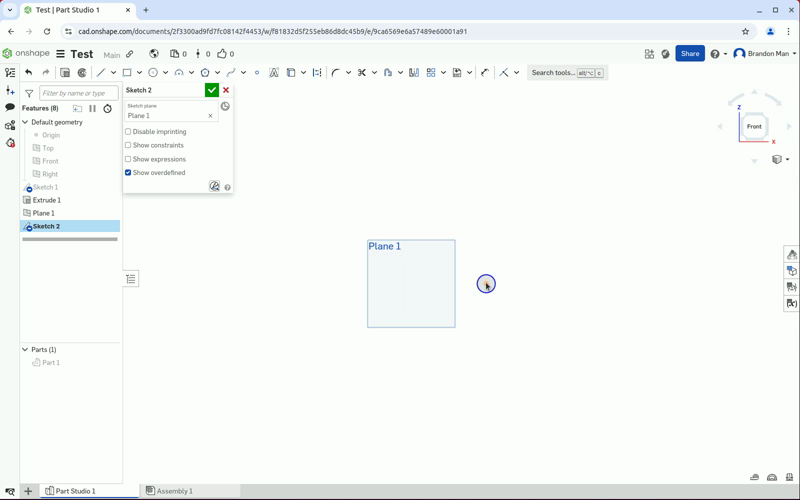
scroll(6)
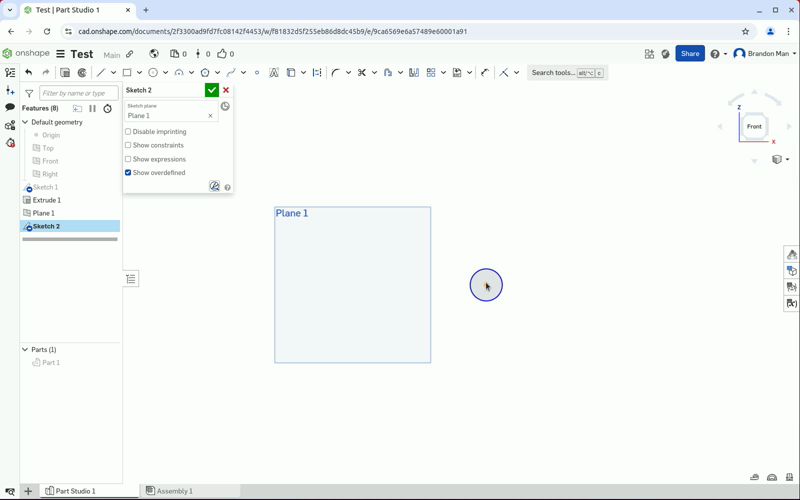
scroll(6)
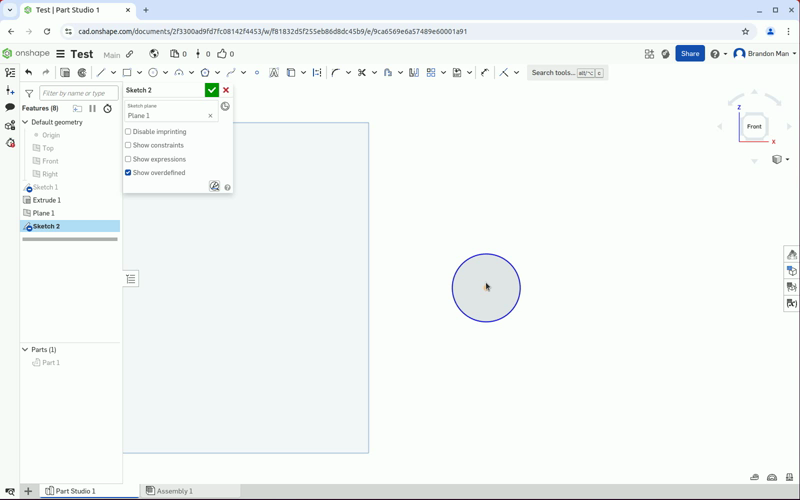
click(486, 282)
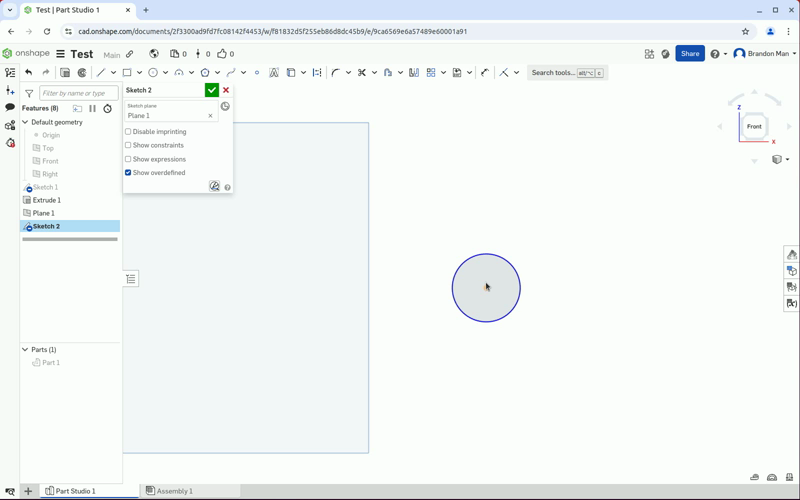
scroll(-6)
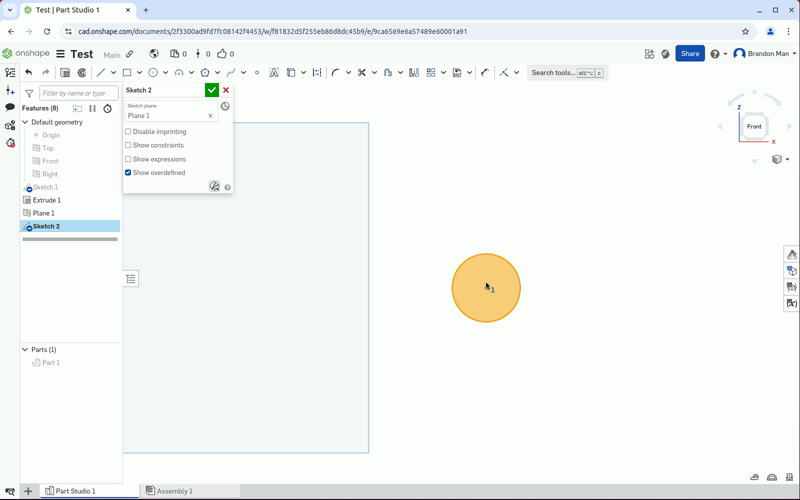
scroll(-6)
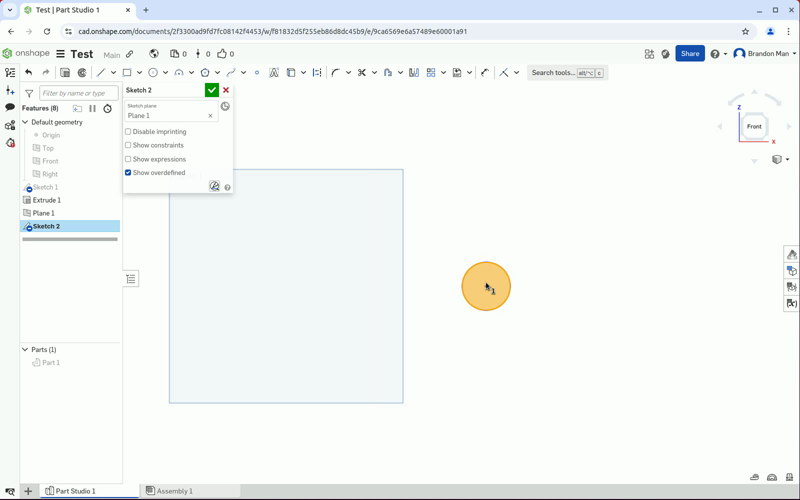
scroll(-6)
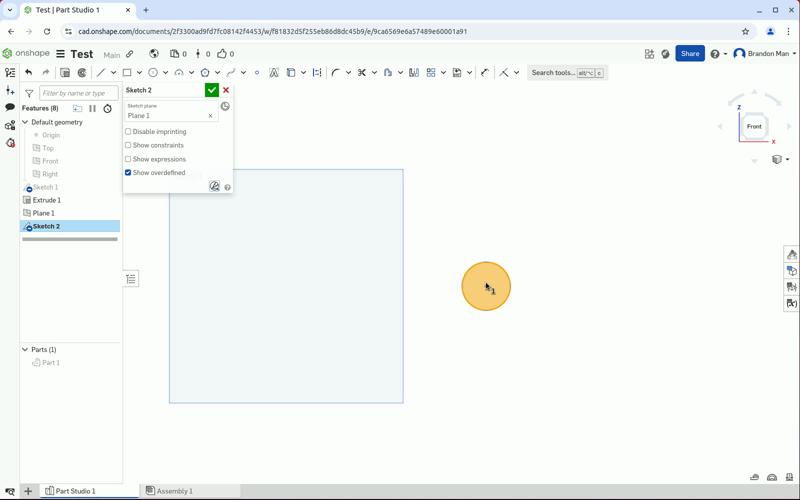
scroll(-6)
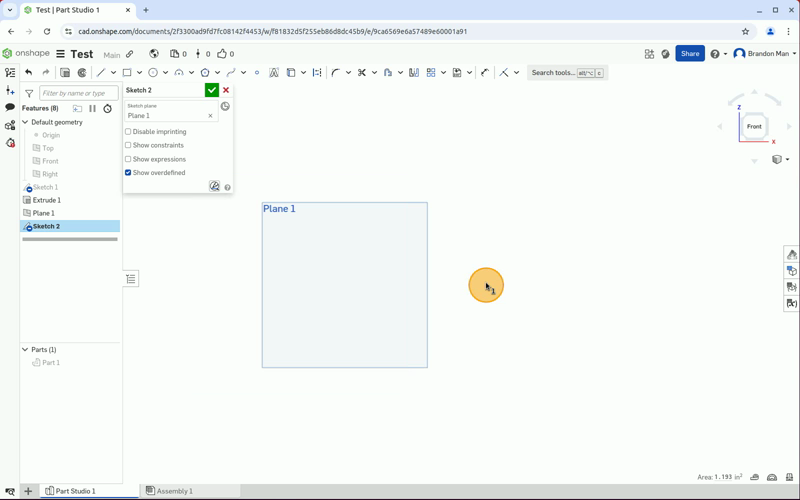
scroll(-6)
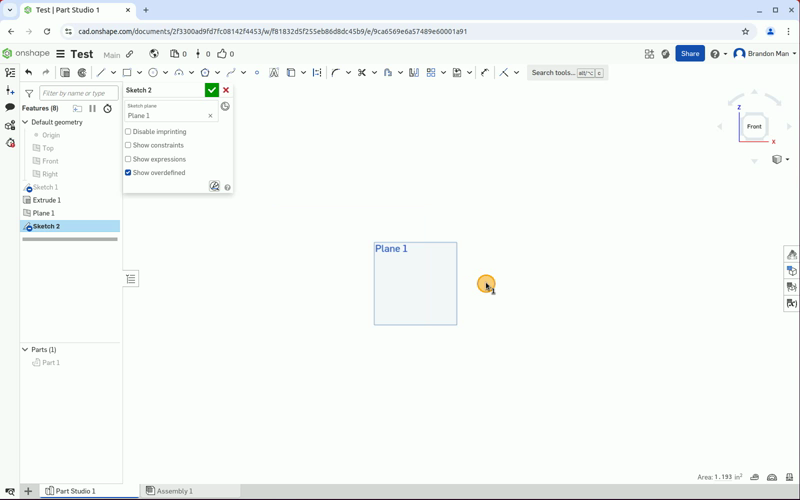
scroll(-6)
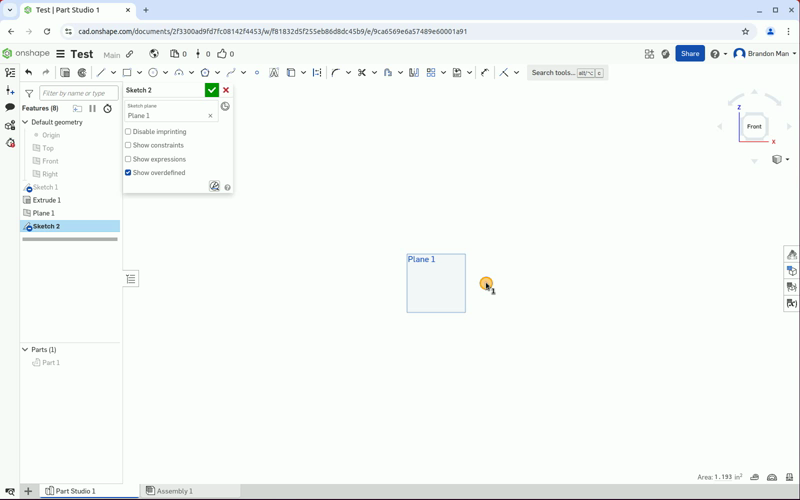
scroll(-6)
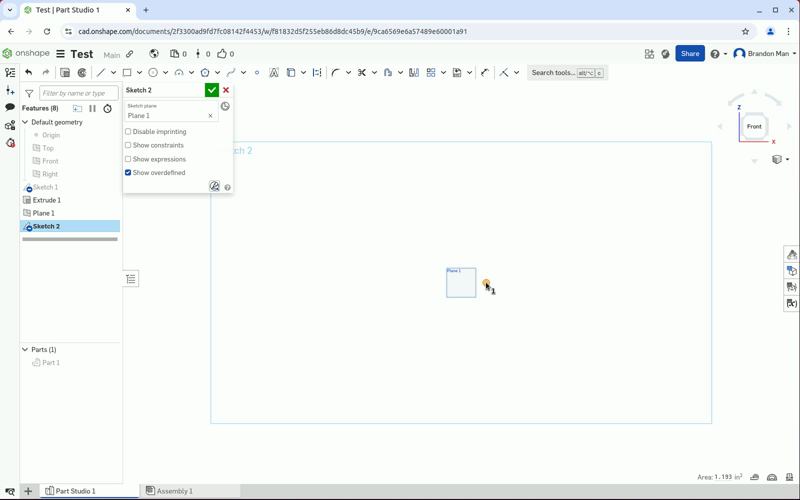
mouse_move(73, 352)
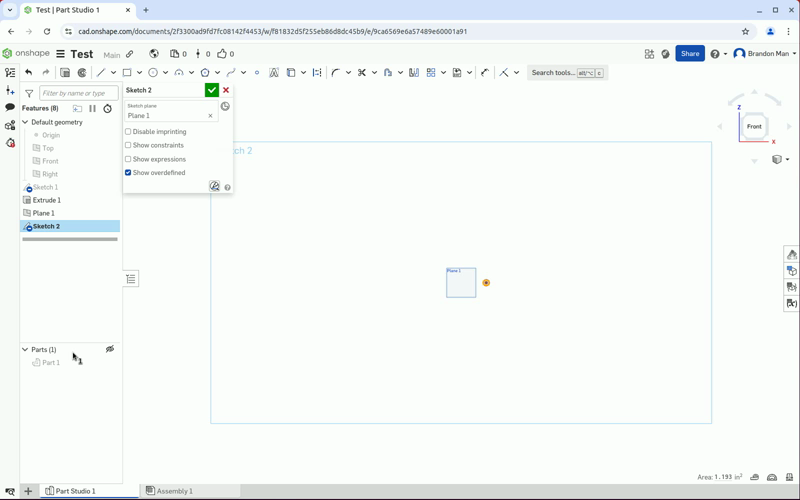
key(shift+y)
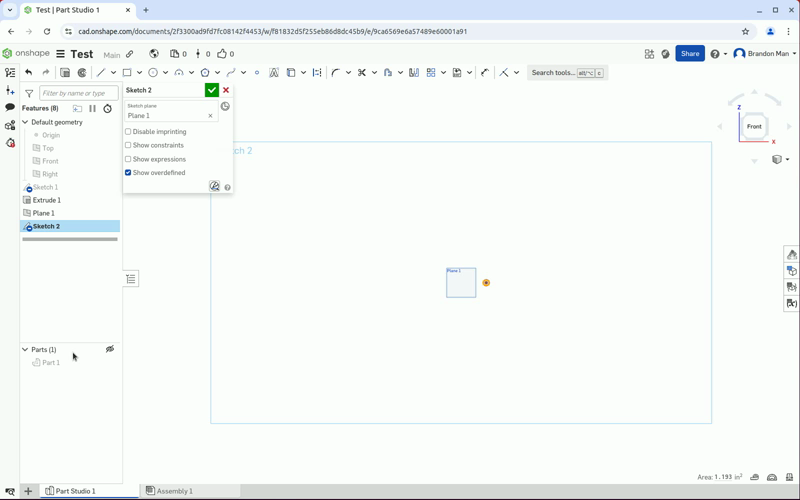
key(shift+e)
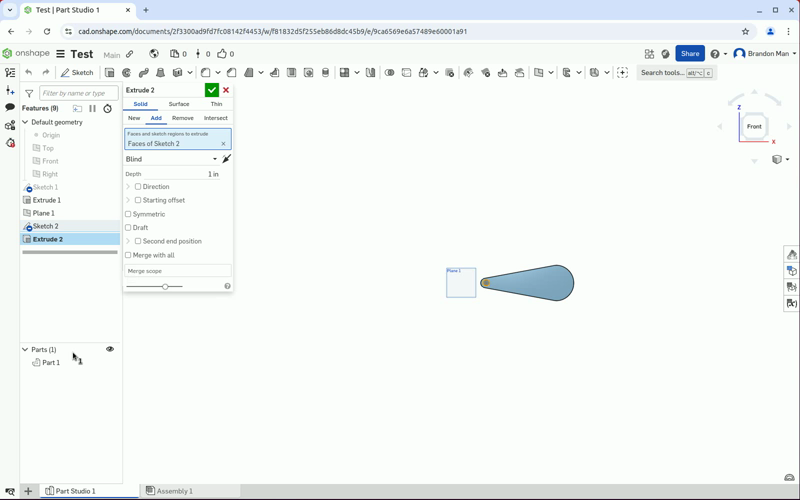
mouse_move(143, 106)
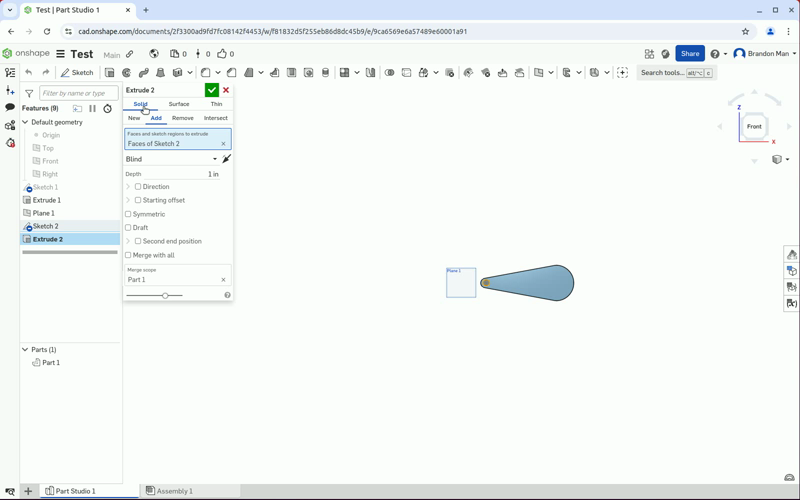
click(143, 106)
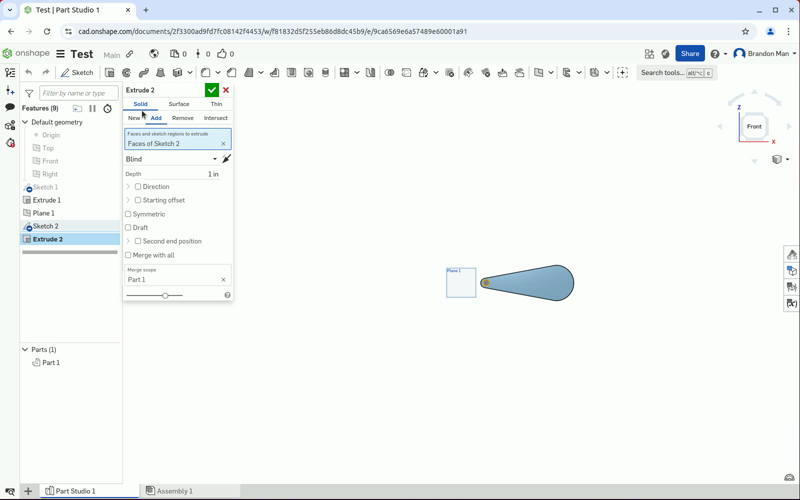
mouse_move(137, 120)
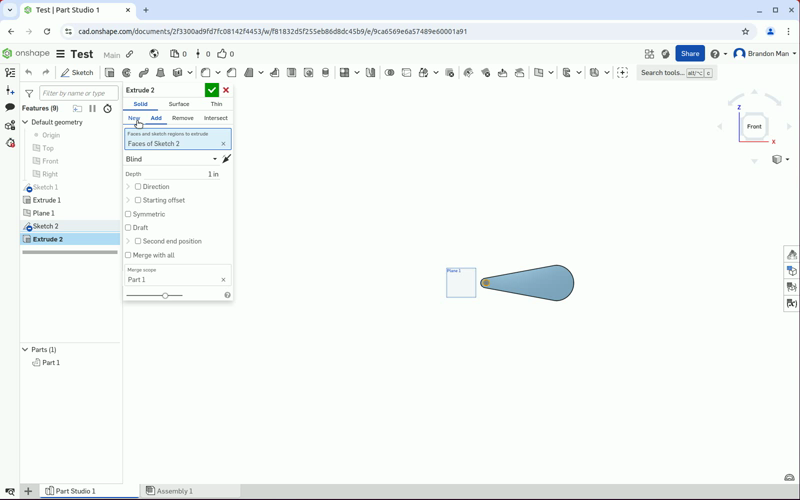
click(137, 120)
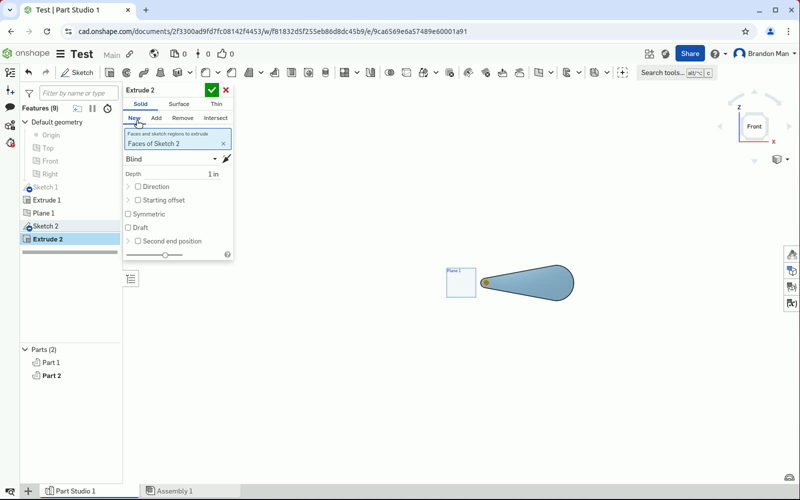
key(tab, 4)
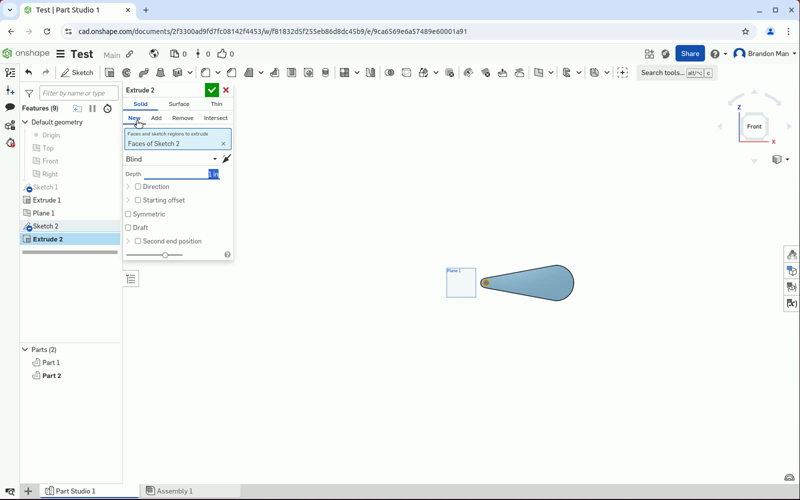
text(0.963)
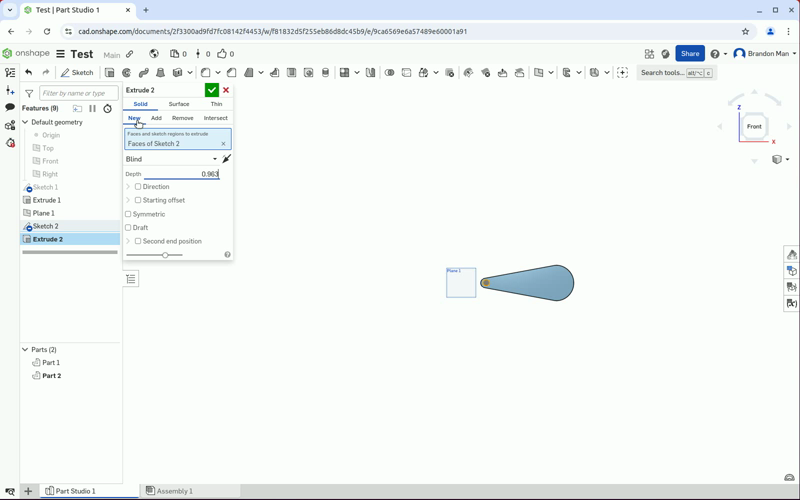
key(enter)
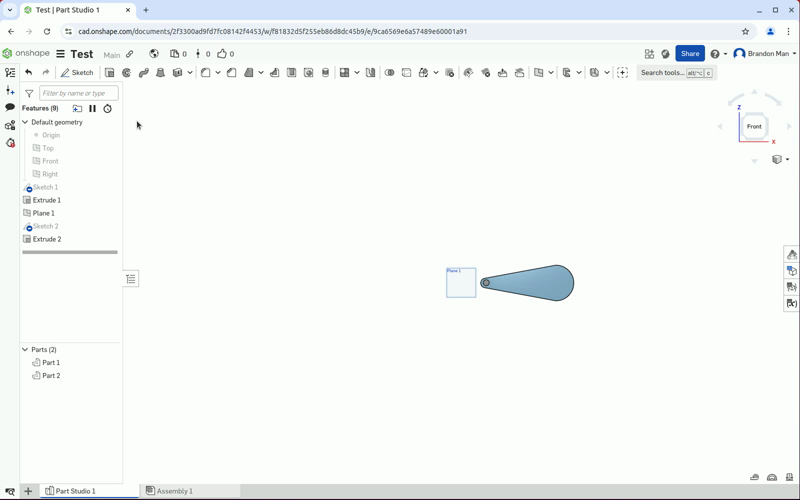
key(shift+h)
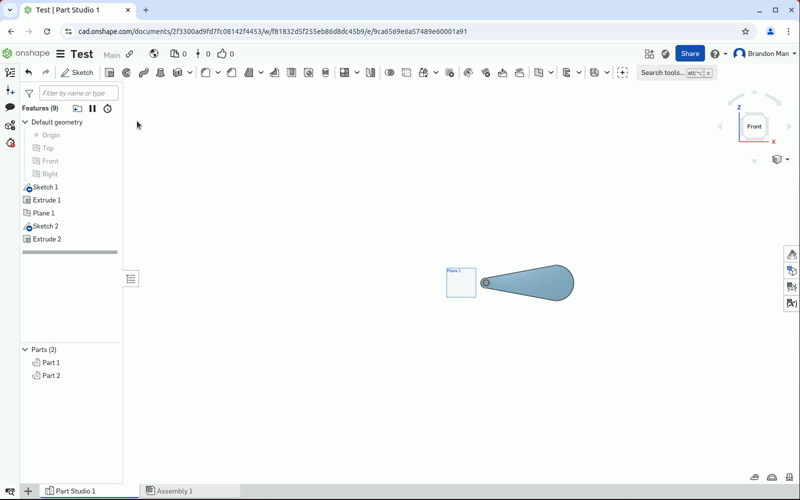
key(shift+h)
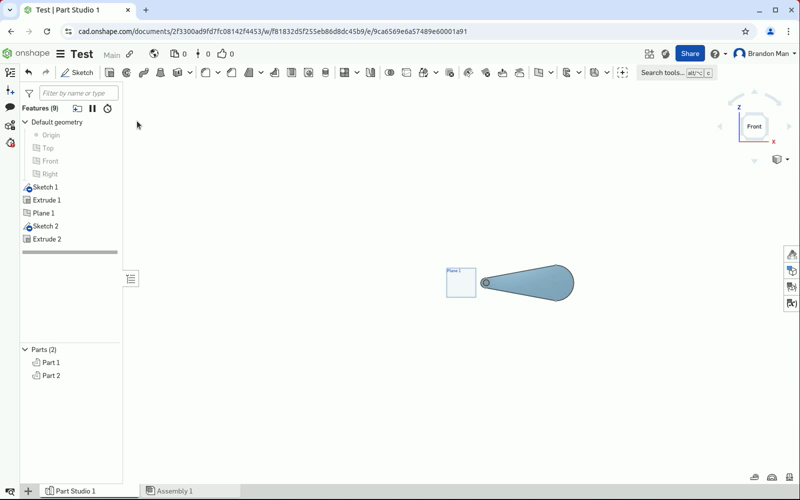
key(shift+7)
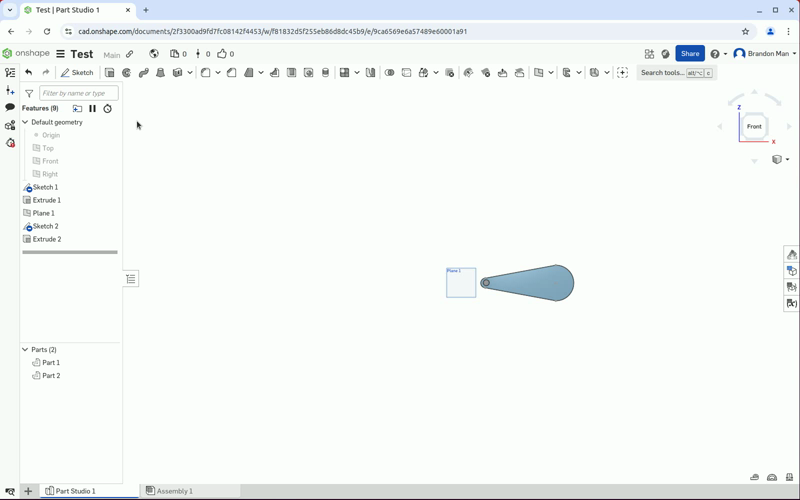
key(left, 2)
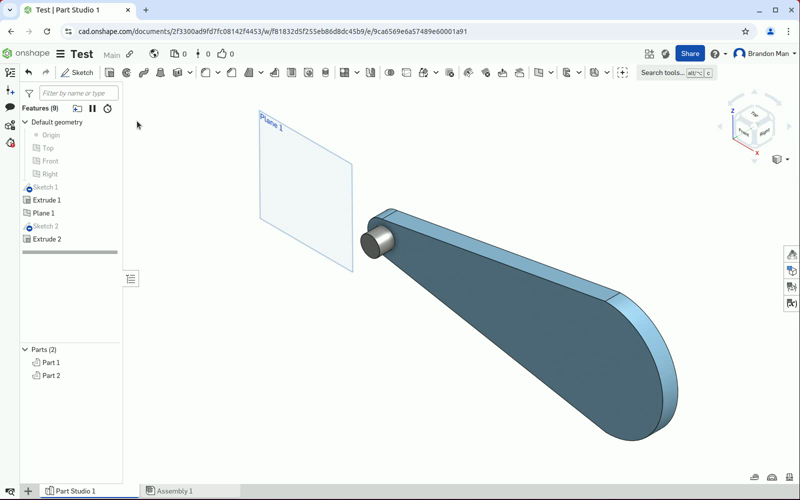
key(down, 2)
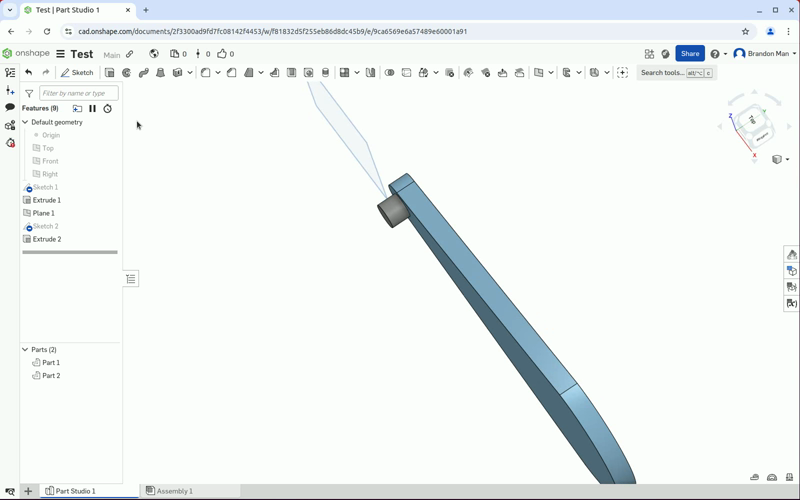
key(up, 2)
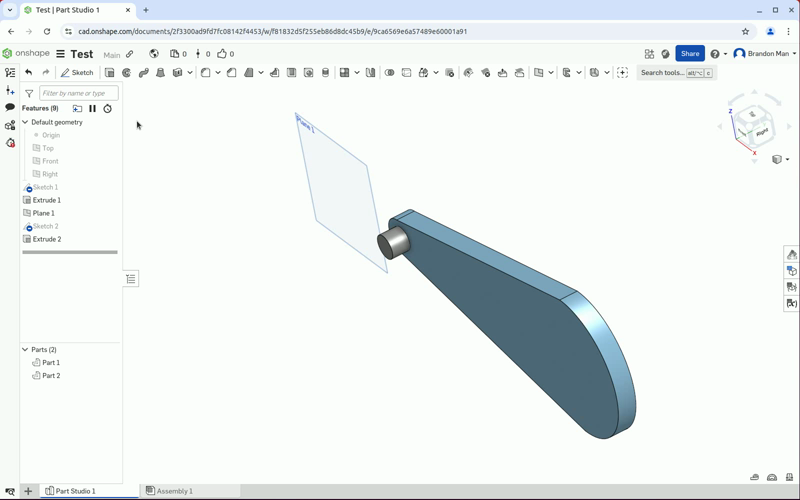
key(right, 2)
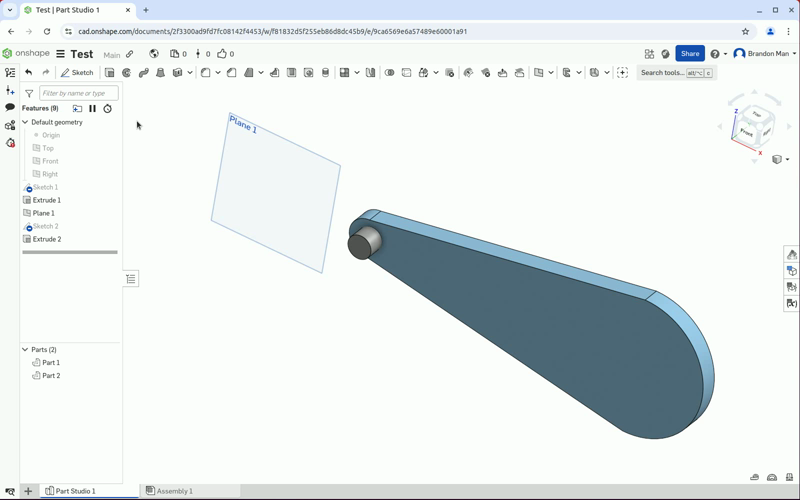
mouse_move(73, 189)
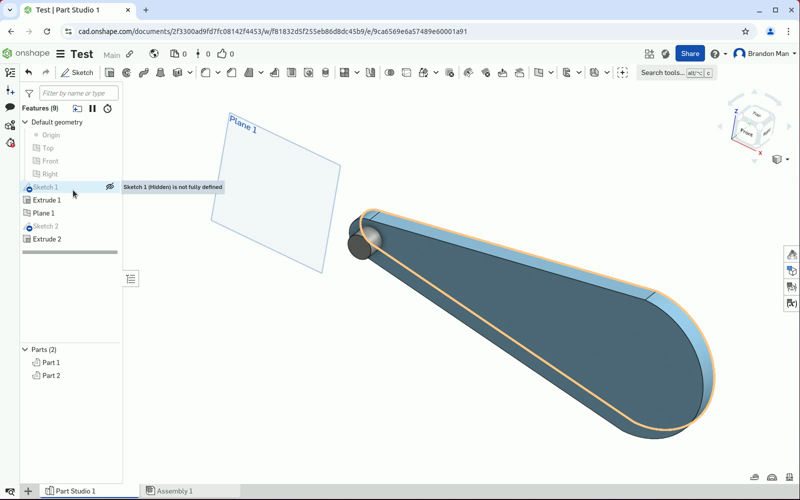
click(73, 189)